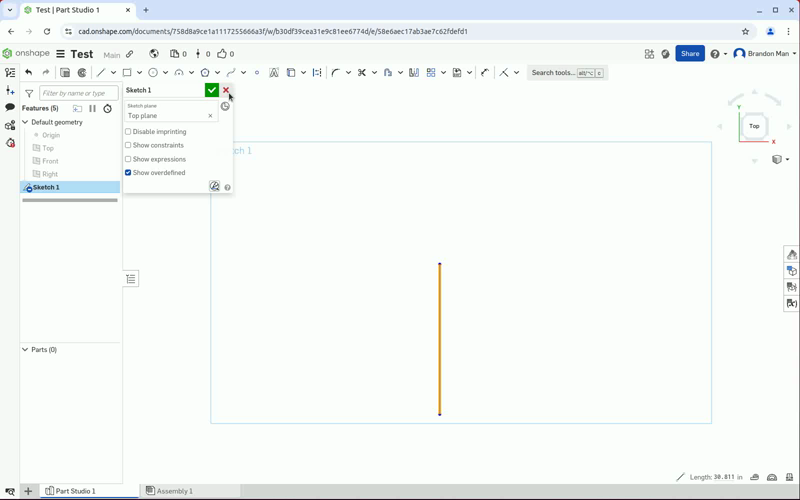
key(shift+h)
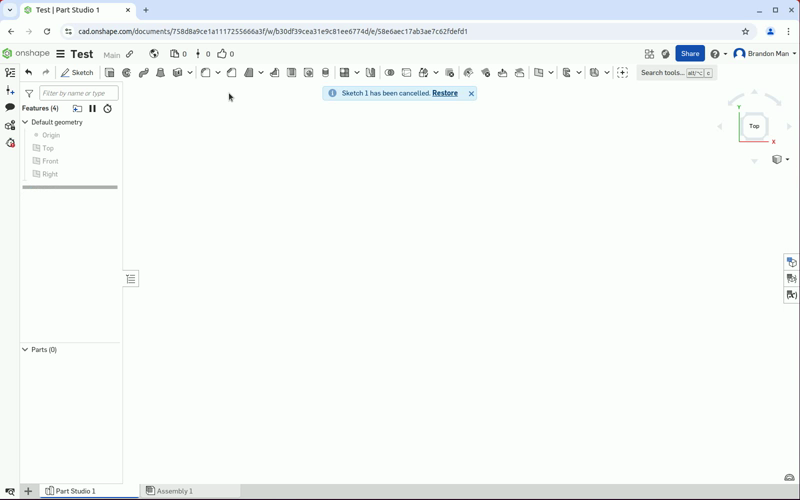
mouse_move(73, 352)
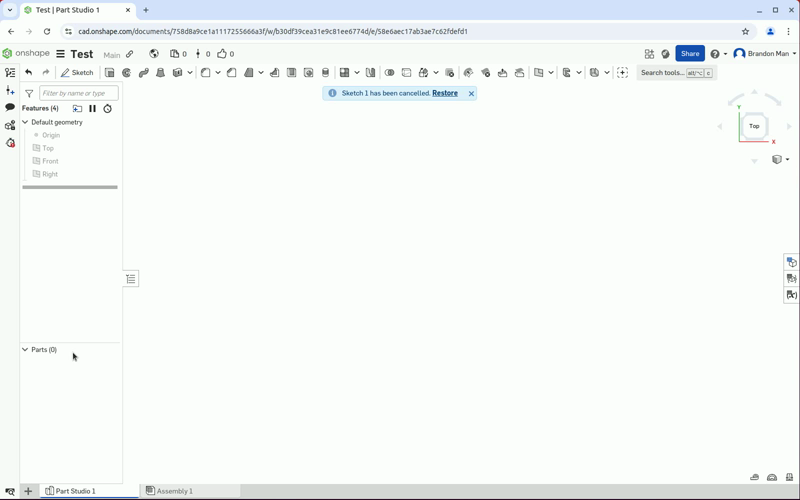
key(y)
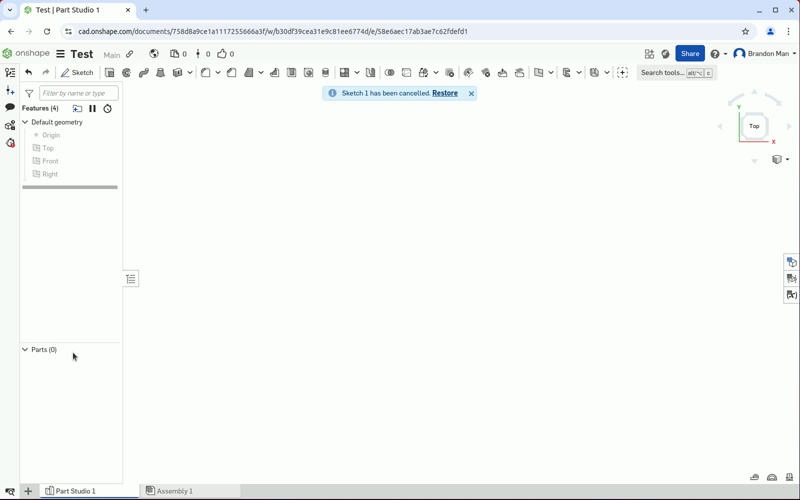
key(shift+p)
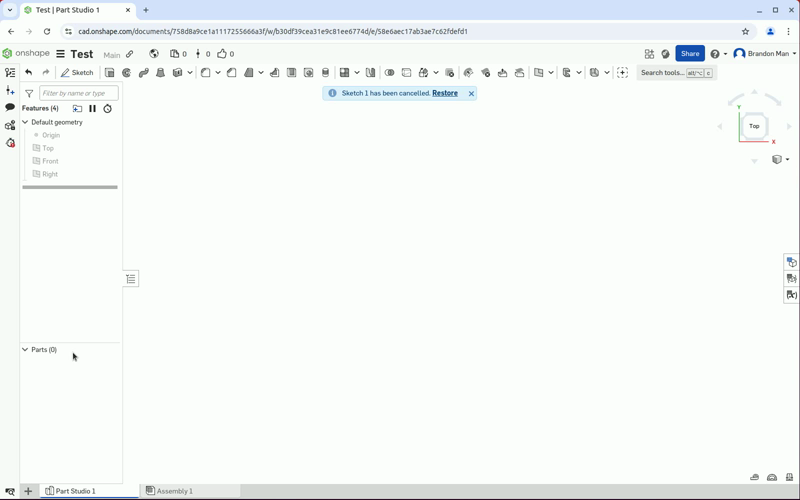
key(space)
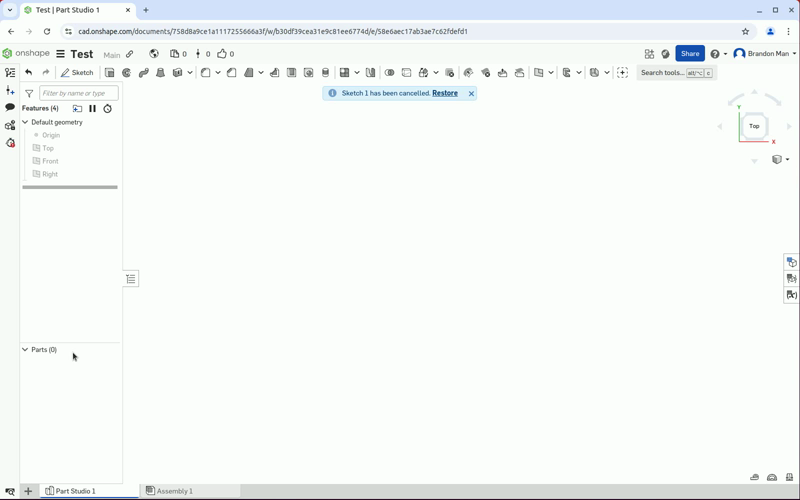
key_down(shift)
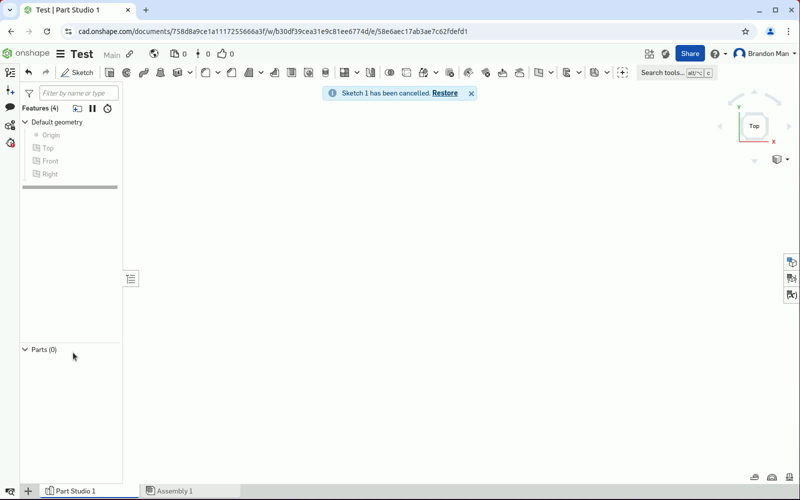
key(up)
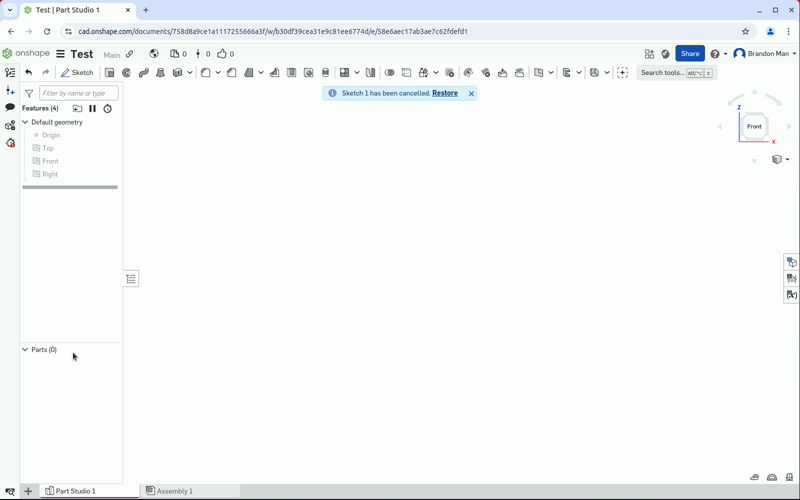
key_up(shift)
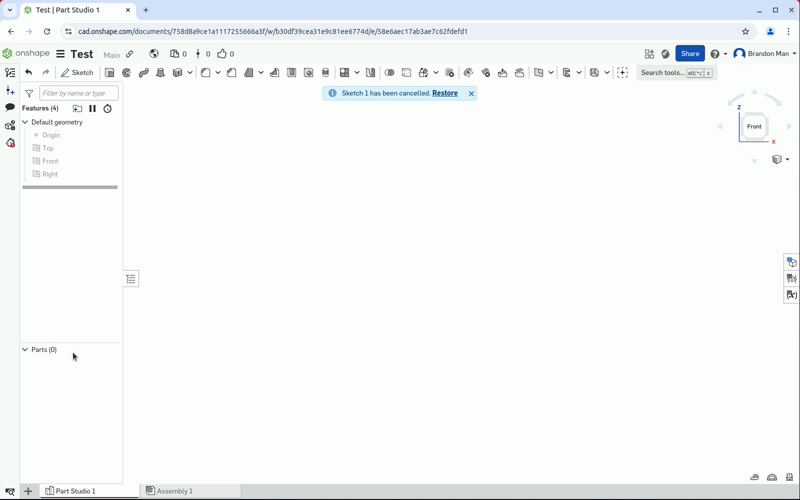
mouse_move(73, 352)
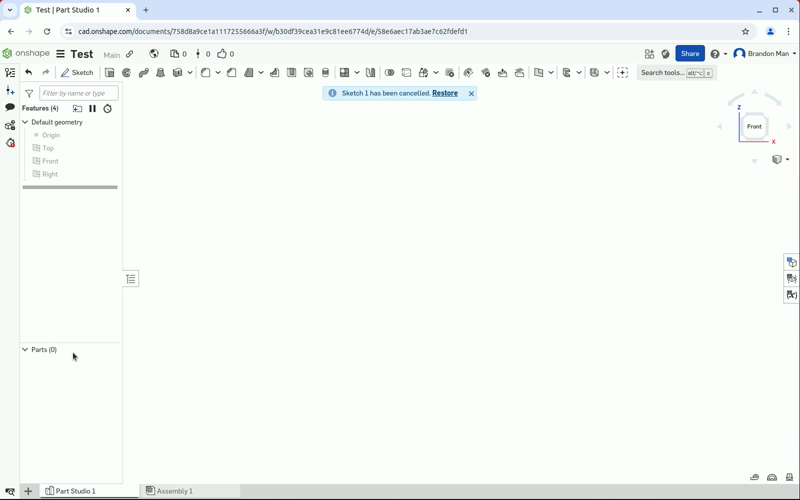
key(shift+y)
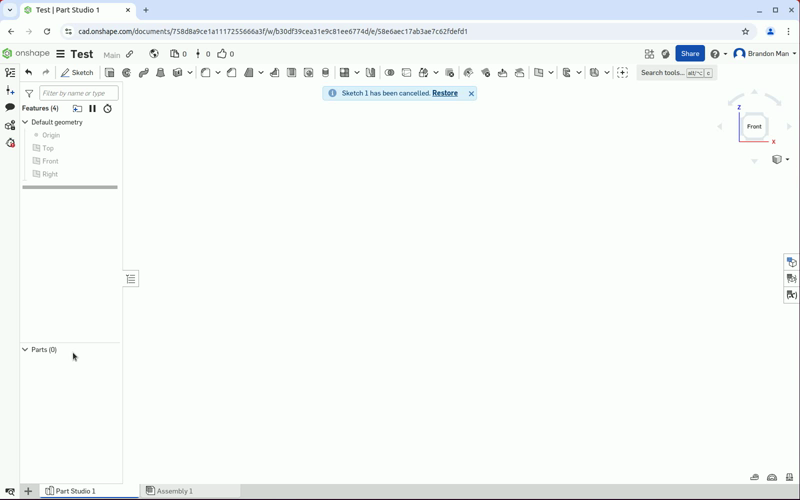
key(shift+s)
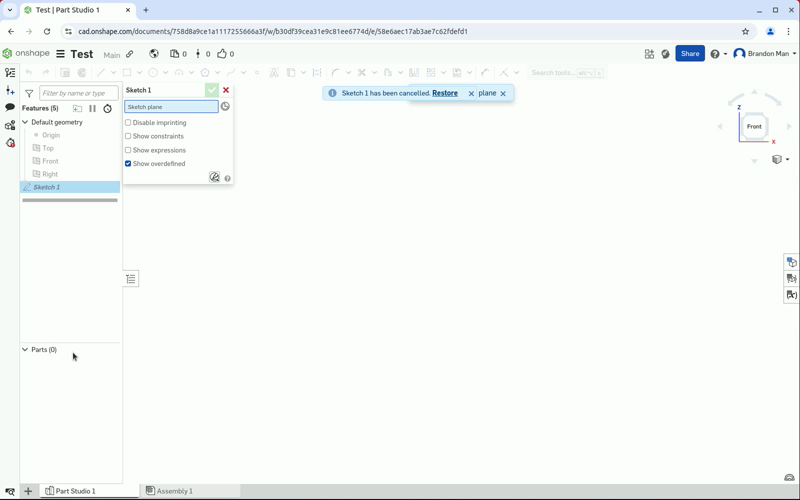
mouse_move(73, 163)
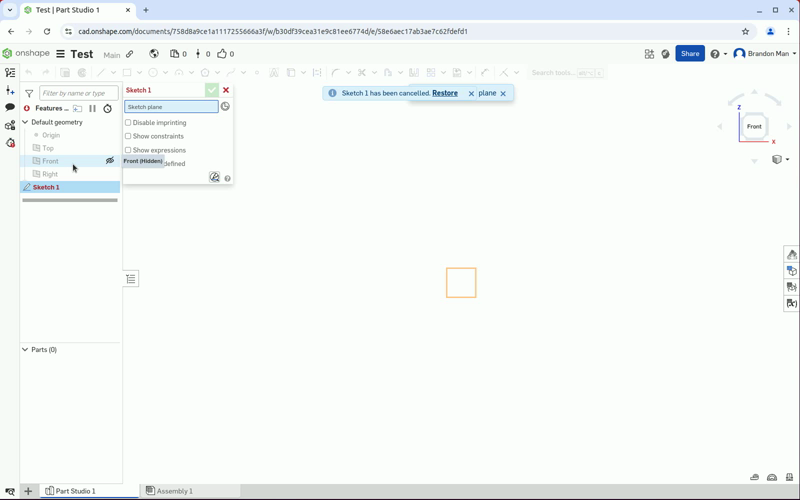
click(73, 163)
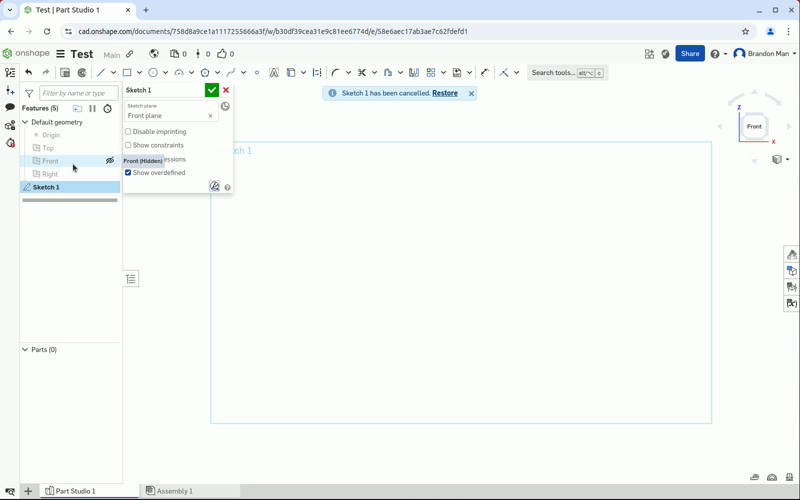
mouse_move(73, 352)
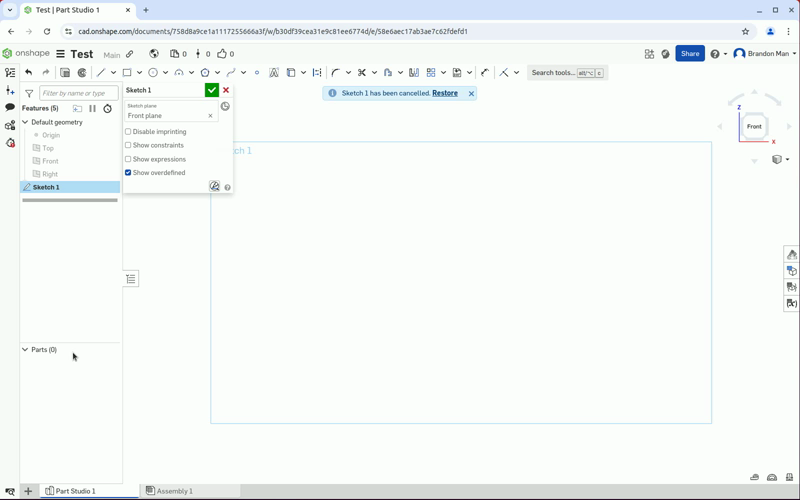
key(y)
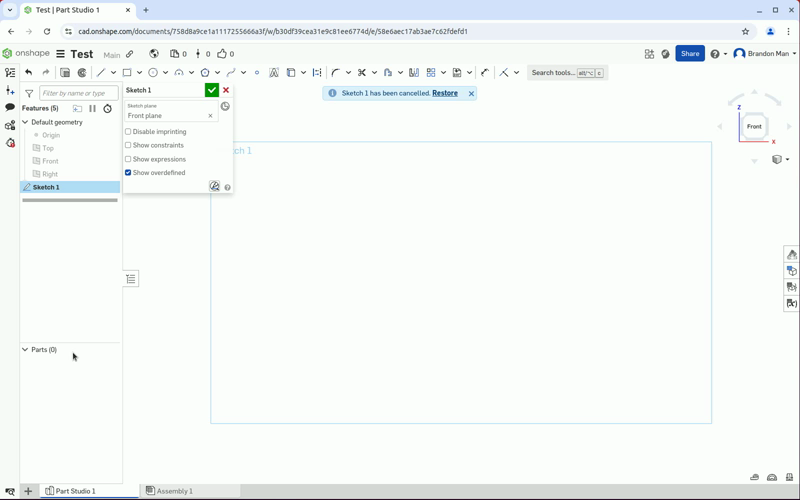
key(l)
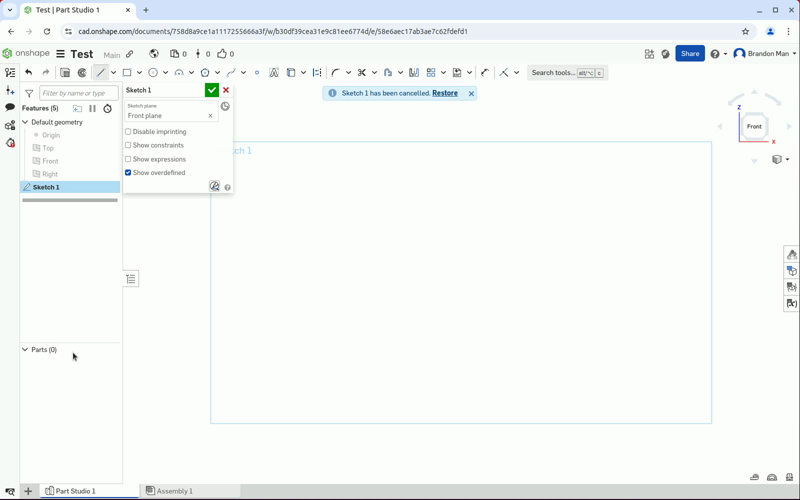
key_down(shift)
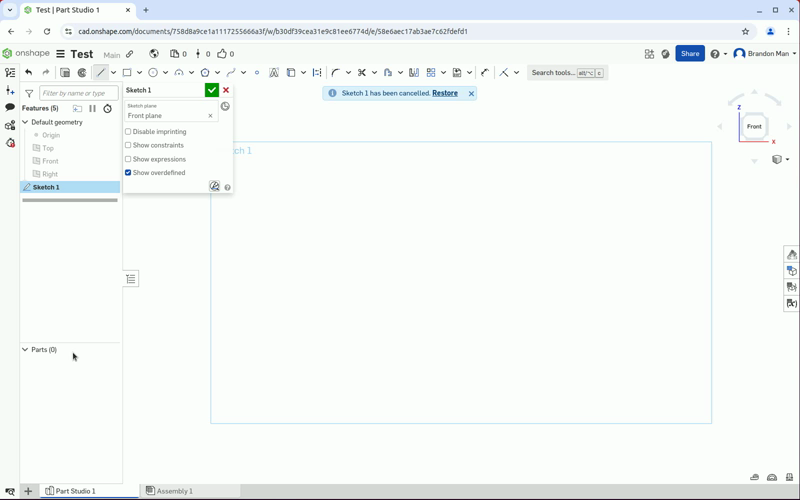
mouse_move(348, 395)
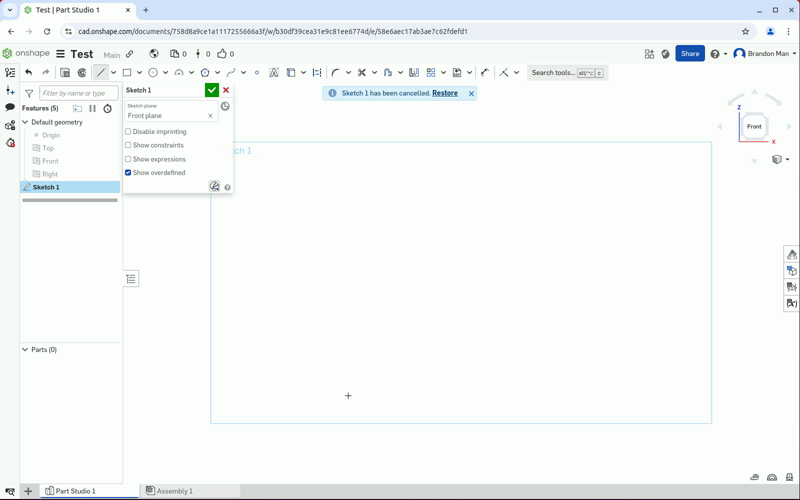
click(348, 395)
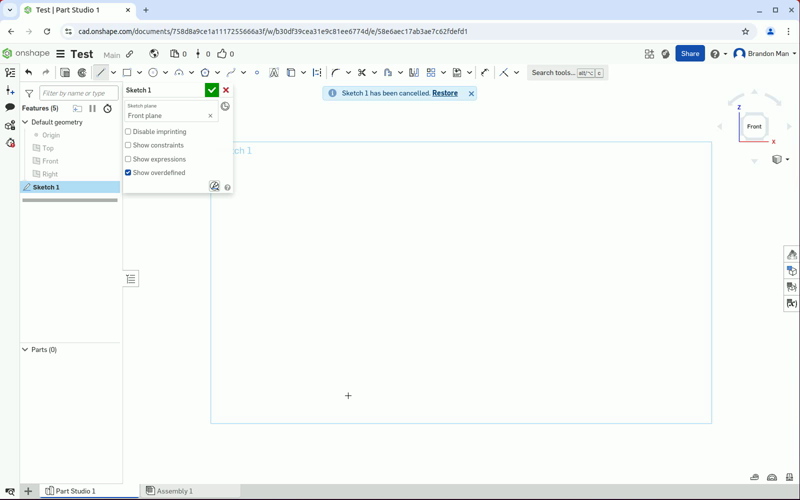
key_up(shift)
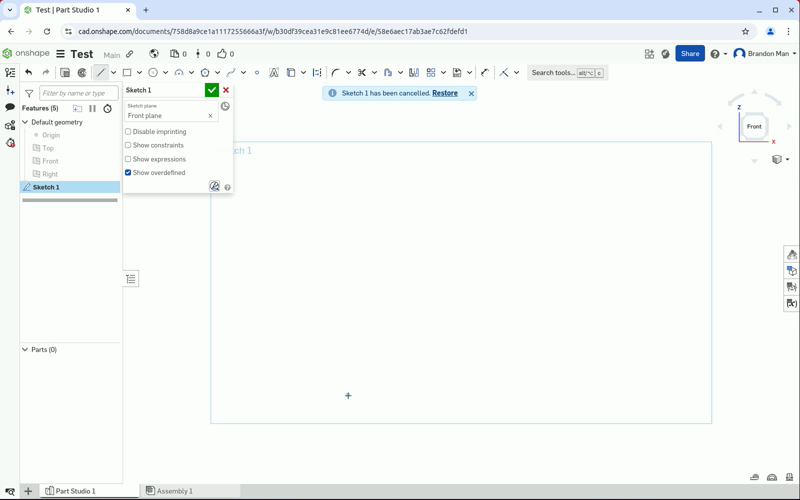
key_down(shift)
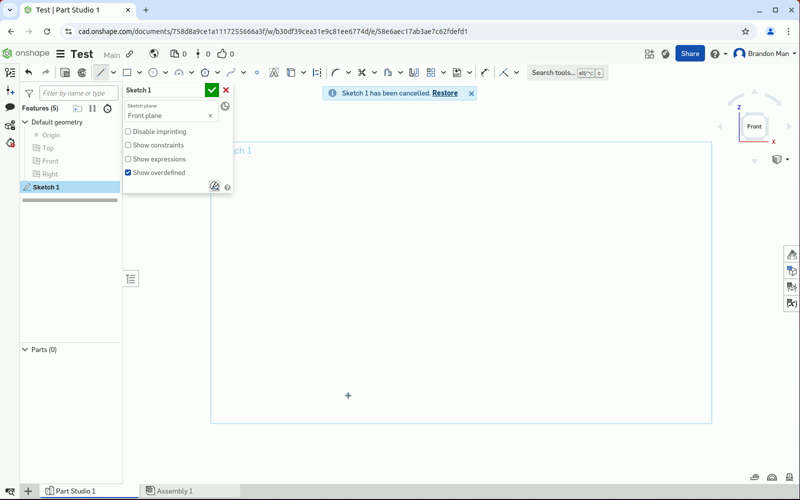
mouse_move(460, 395)
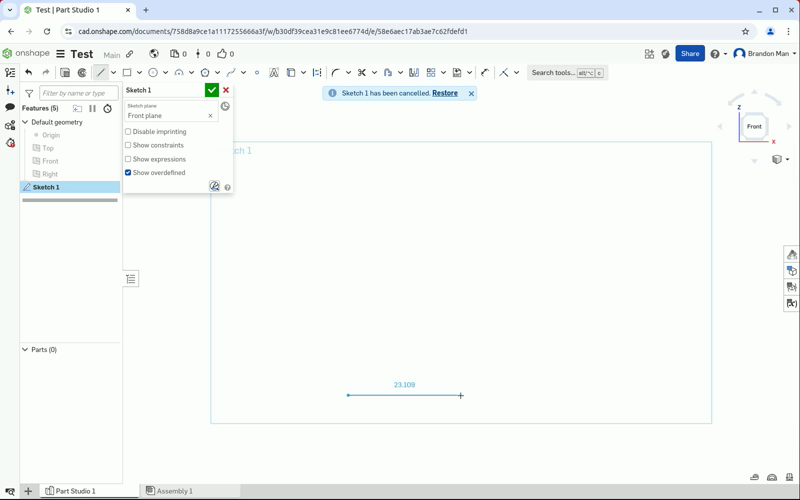
click(460, 395)
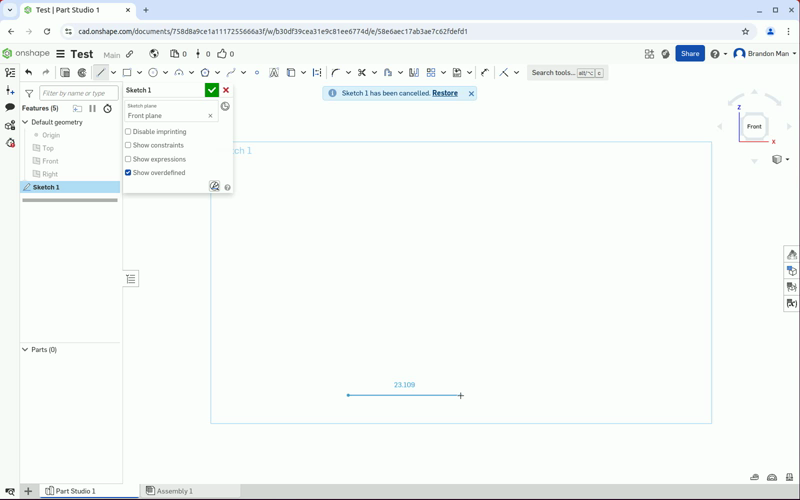
key_up(shift)
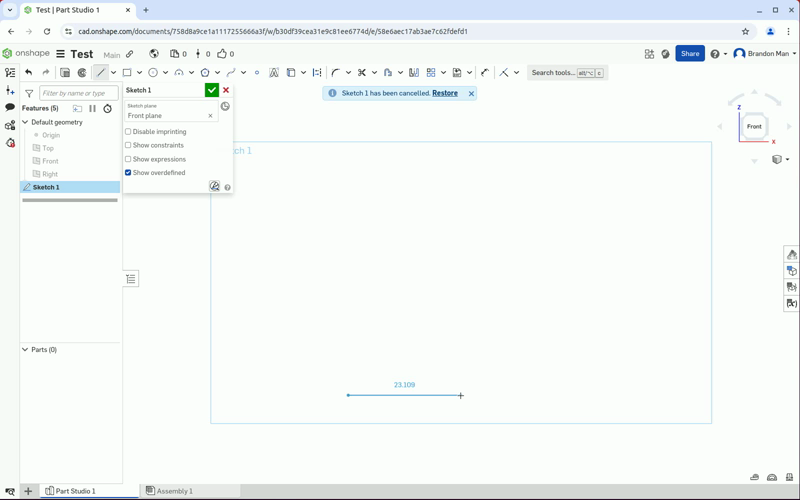
key_down(shift)
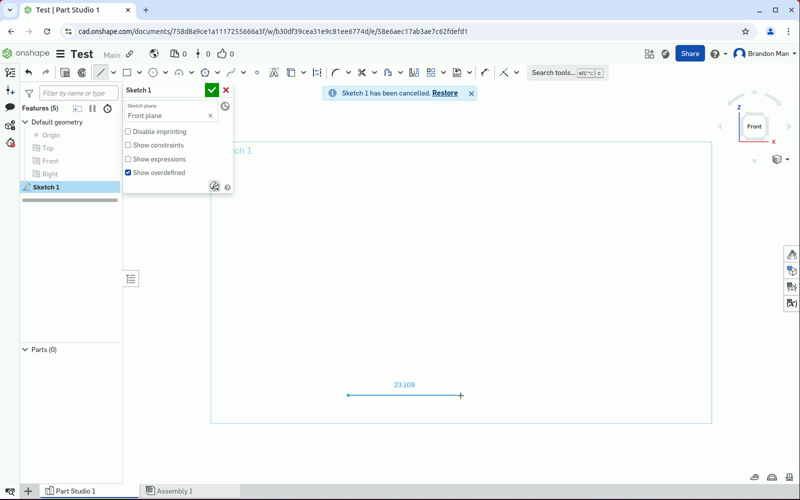
mouse_move(490, 395)
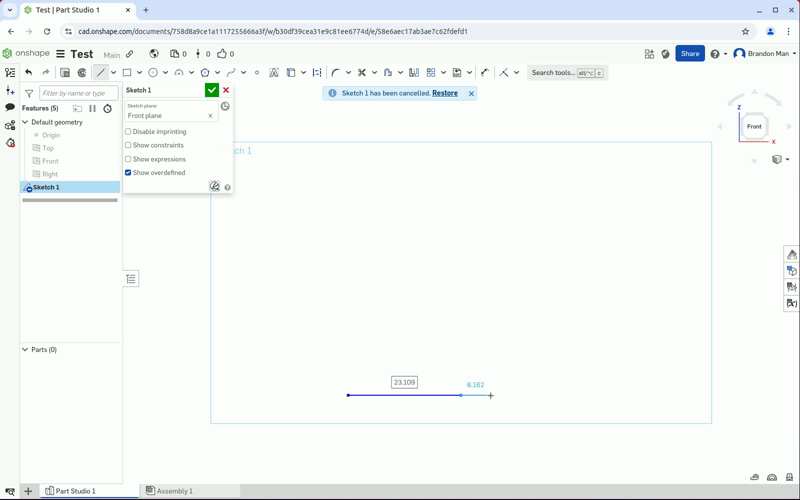
mouse_move(460, 338)
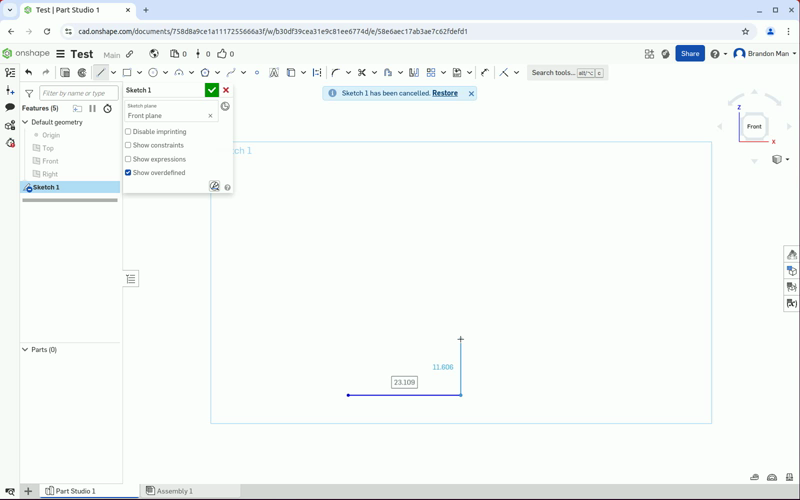
click(460, 338)
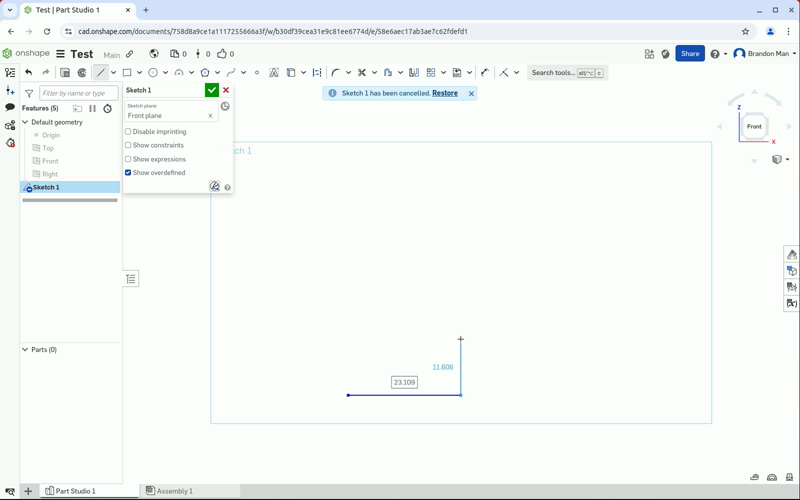
key_up(shift)
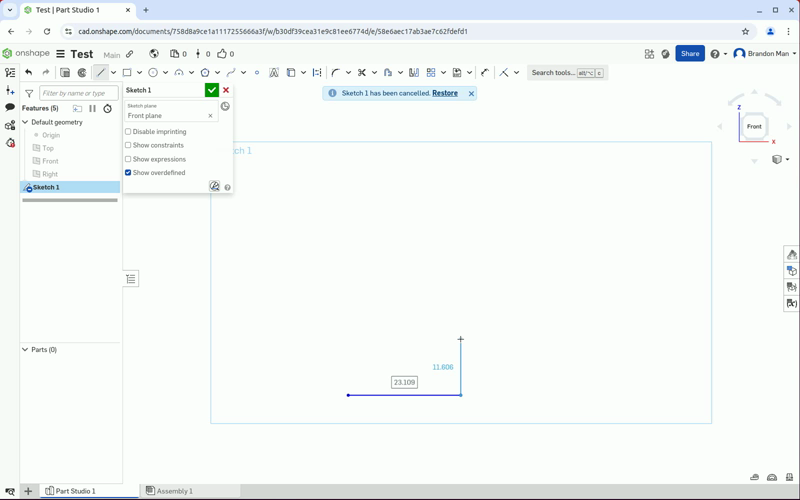
key_down(shift)
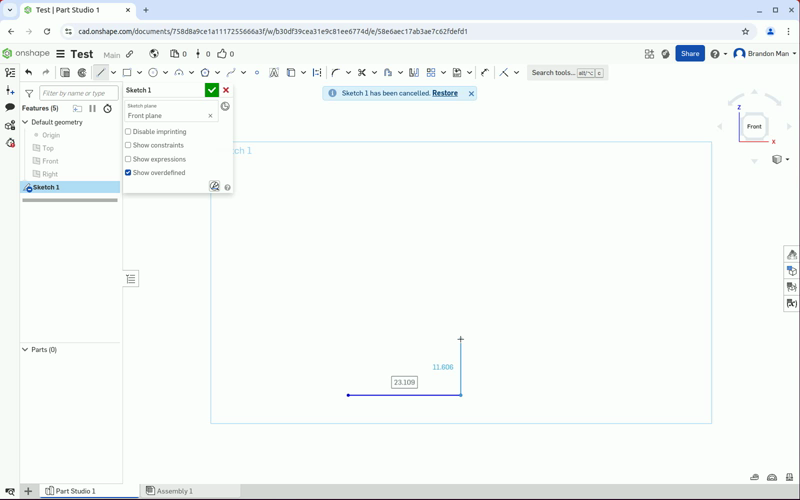
mouse_move(490, 338)
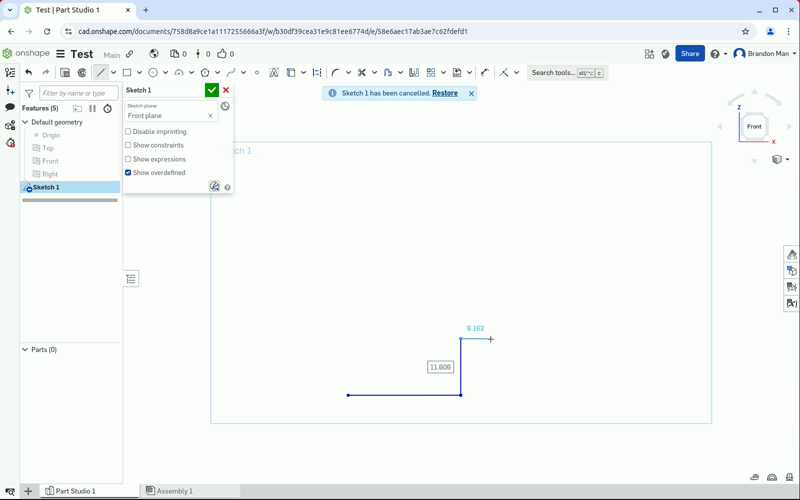
mouse_move(404, 338)
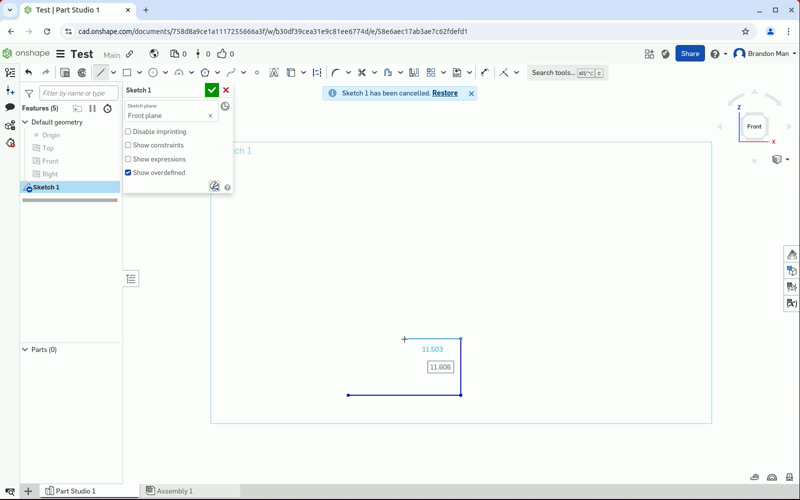
click(404, 338)
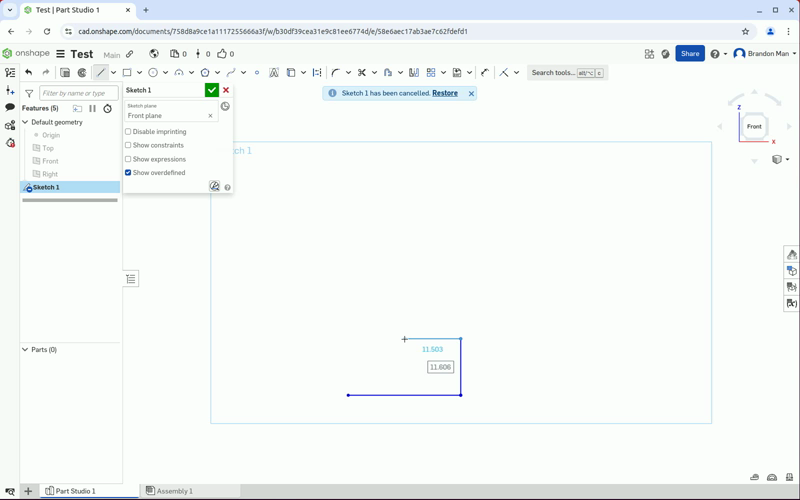
key_up(shift)
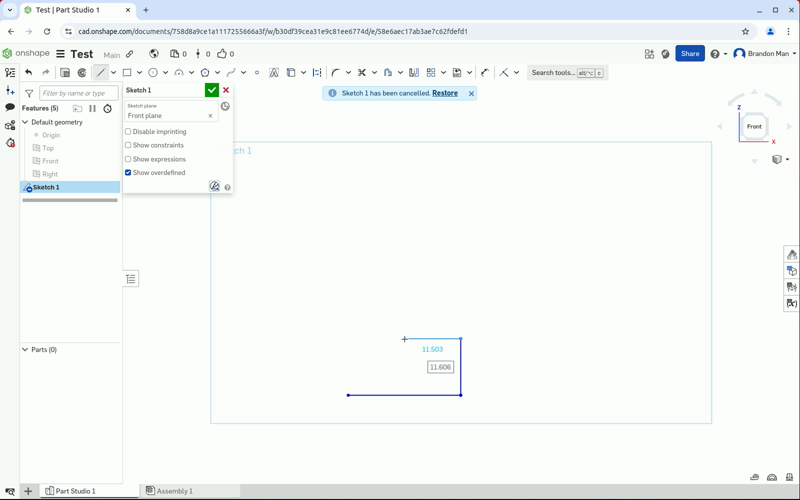
key_down(shift)
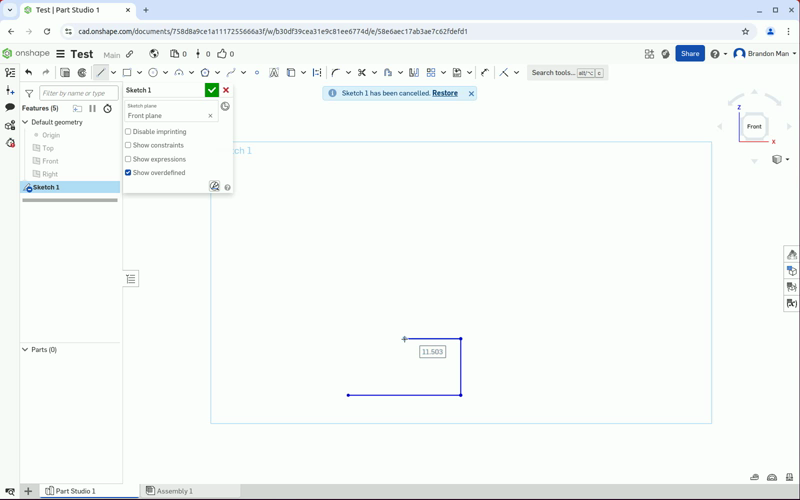
mouse_move(434, 338)
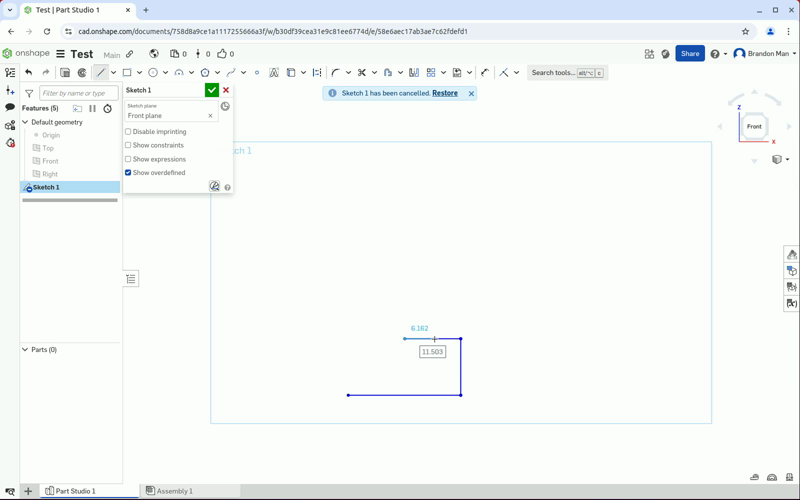
mouse_move(404, 282)
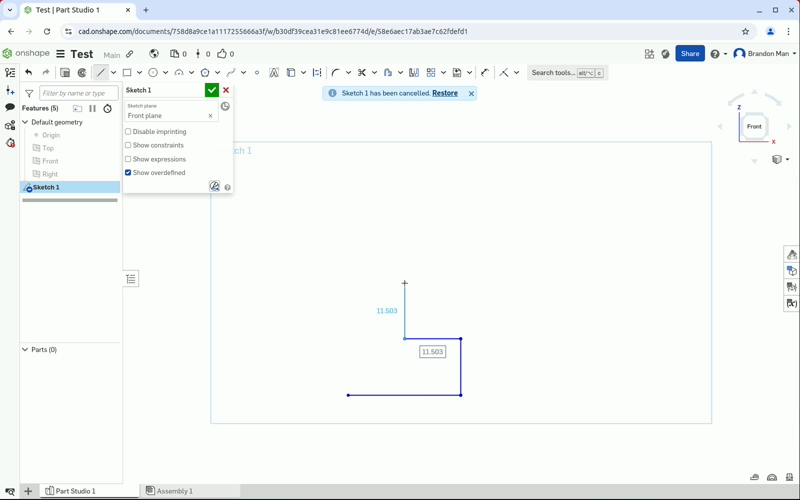
click(404, 282)
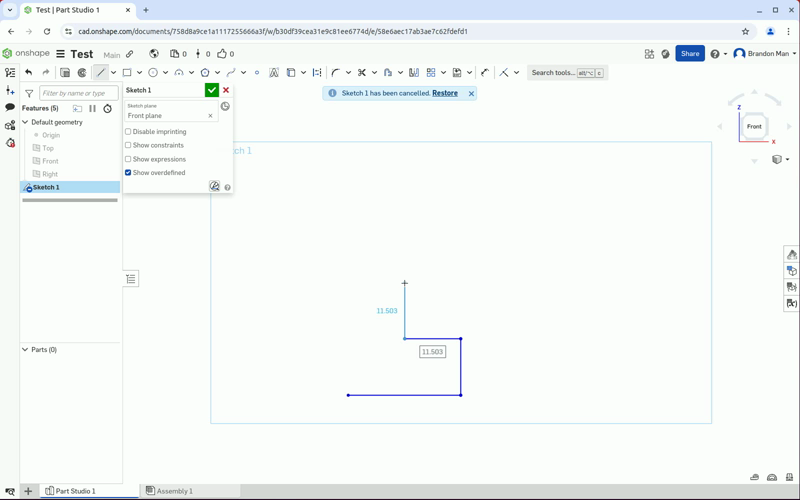
key_up(shift)
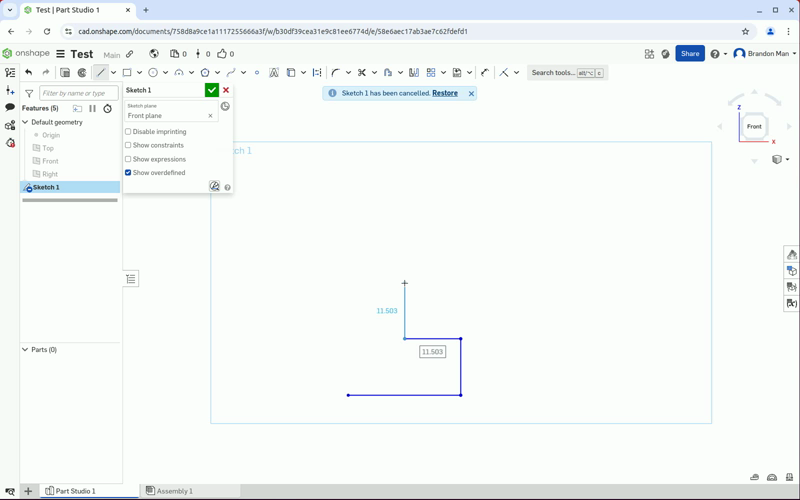
key_down(shift)
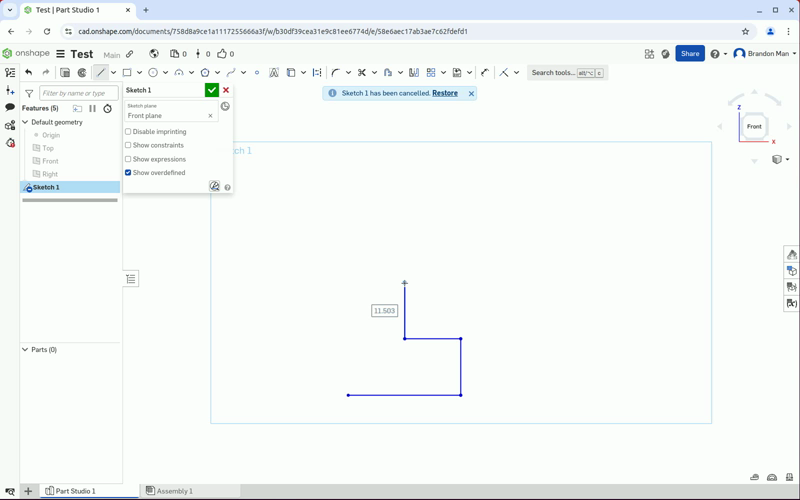
mouse_move(434, 282)
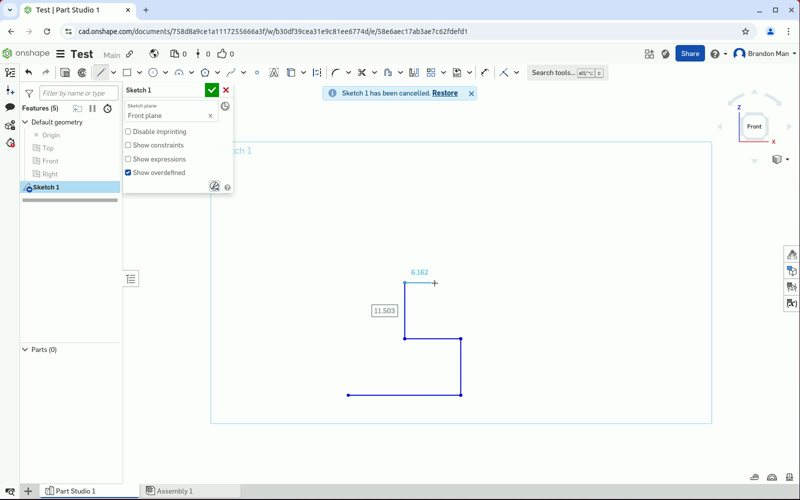
mouse_move(348, 282)
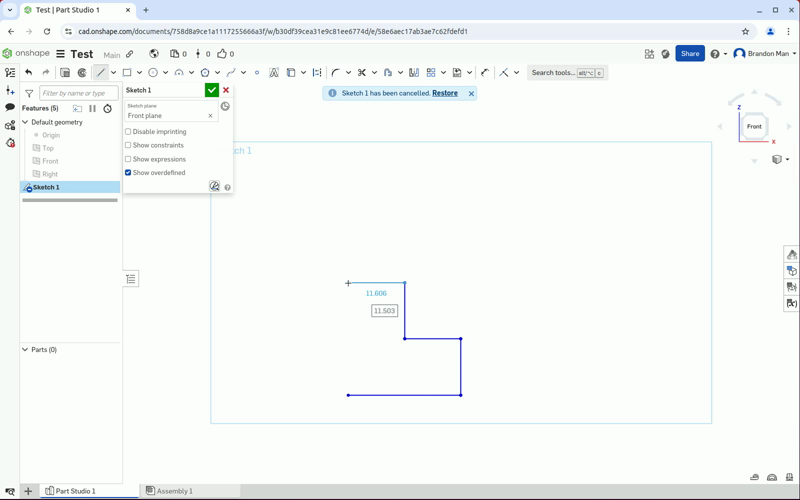
click(348, 282)
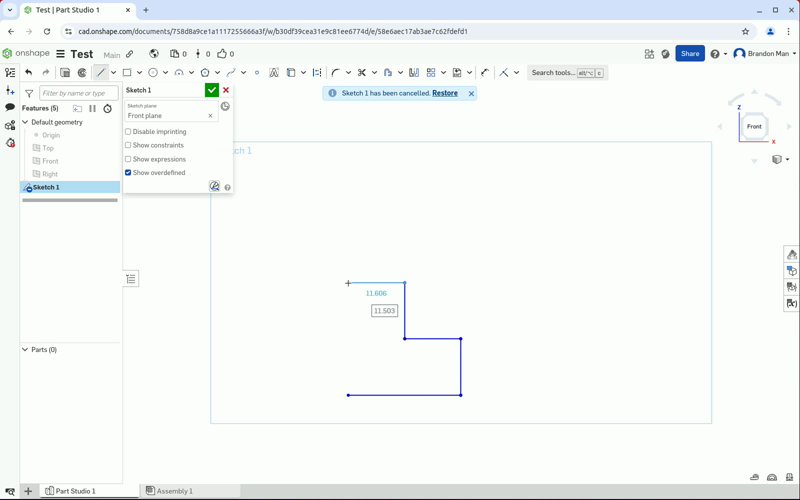
key_up(shift)
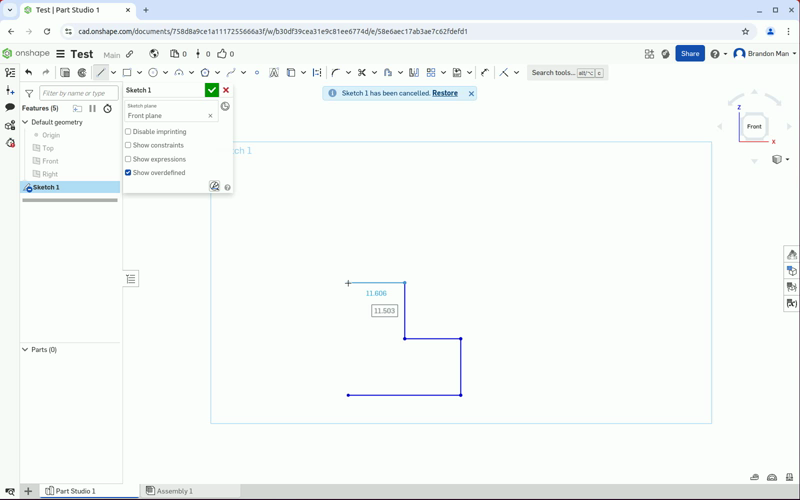
key_down(shift)
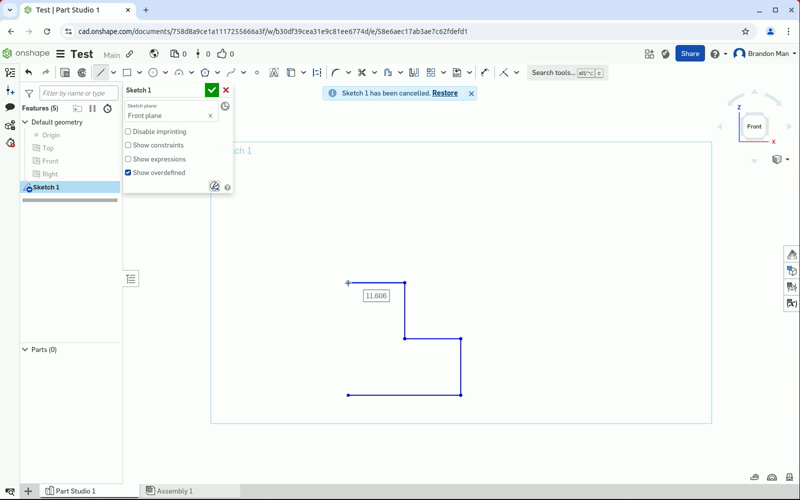
mouse_move(348, 395)
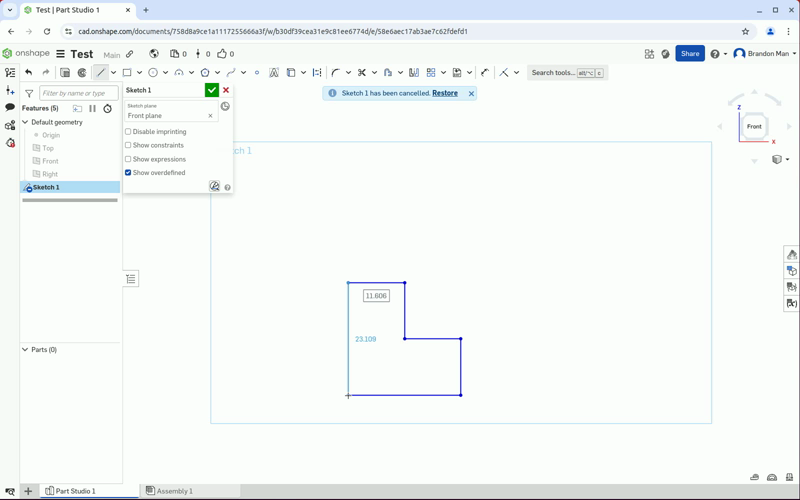
key_up(shift)
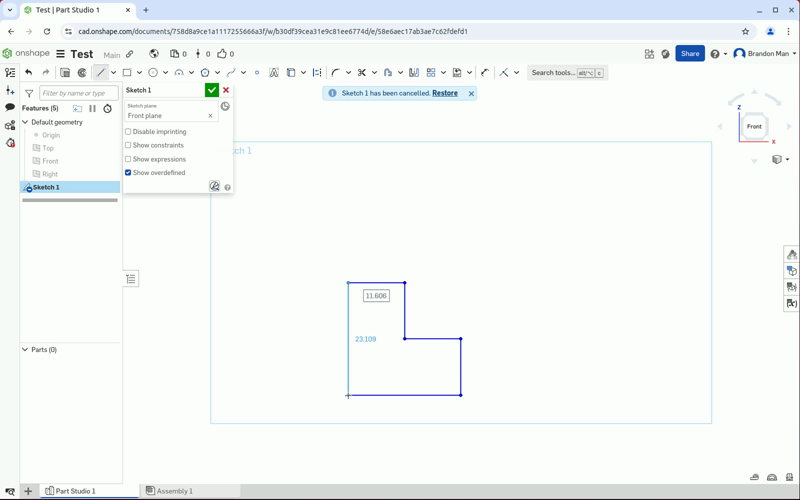
click(348, 395)
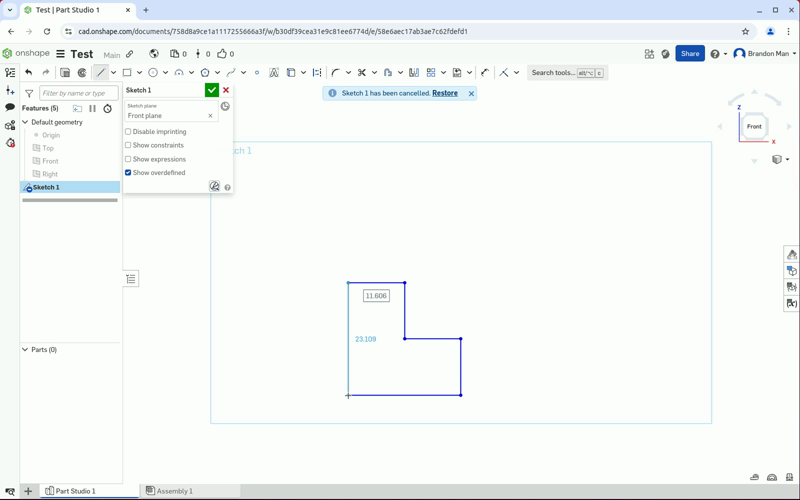
key(esc)
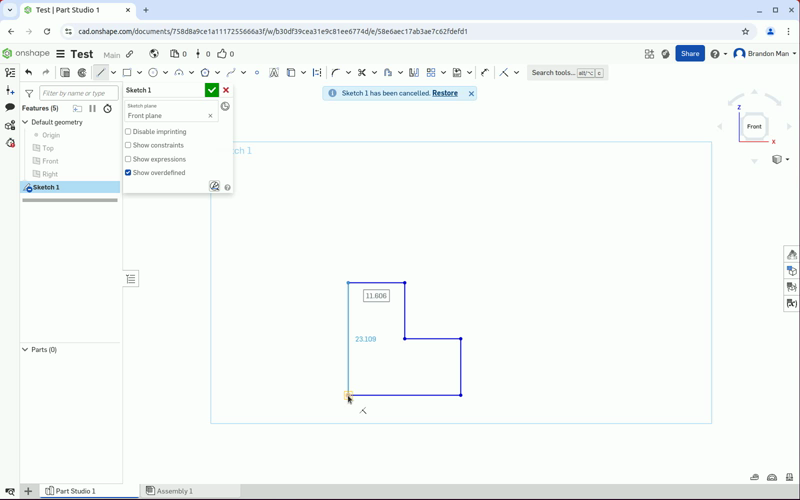
mouse_move(420, 377)
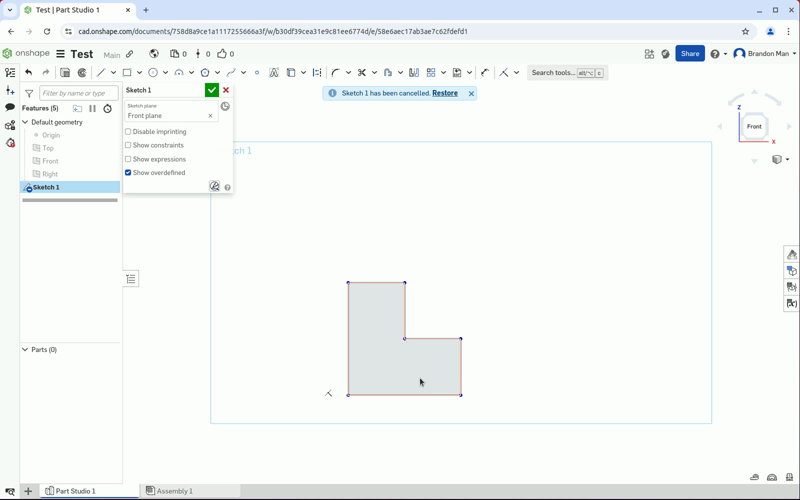
click(420, 377)
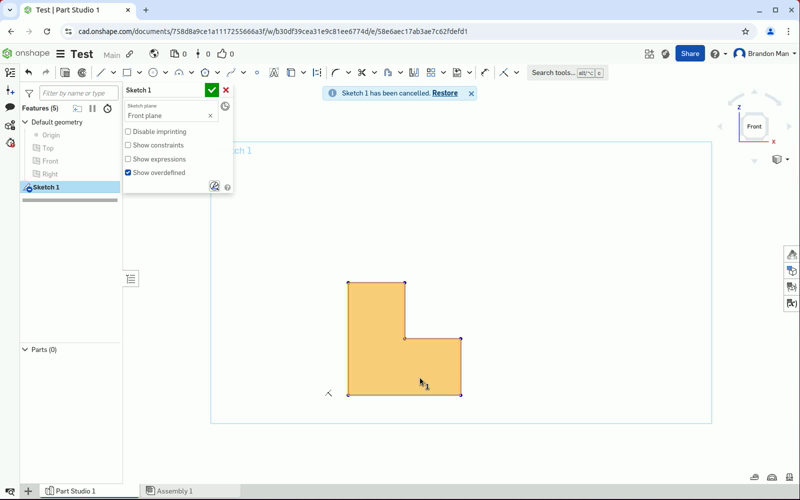
mouse_move(73, 352)
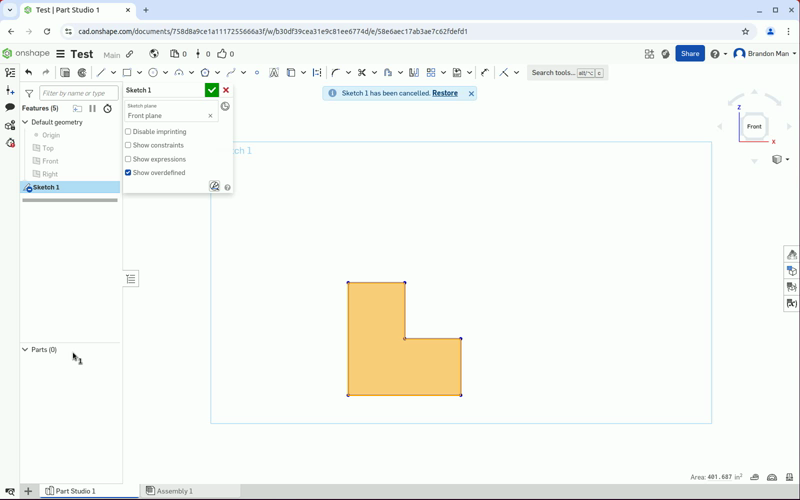
key(shift+y)
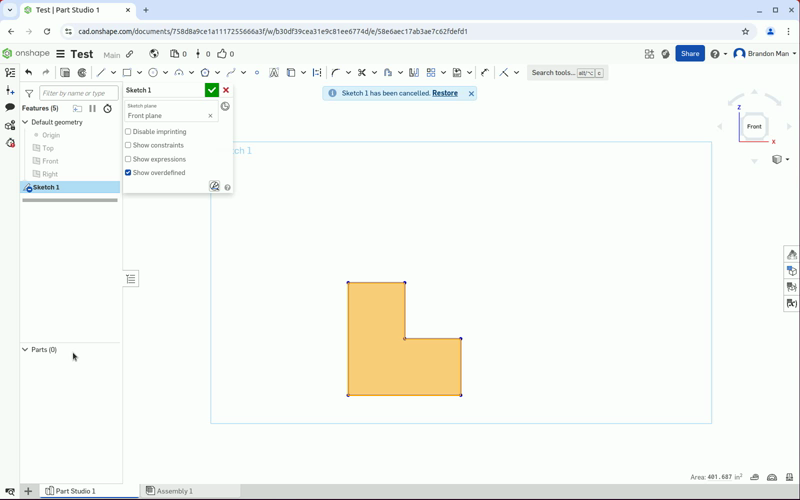
key(shift+e)
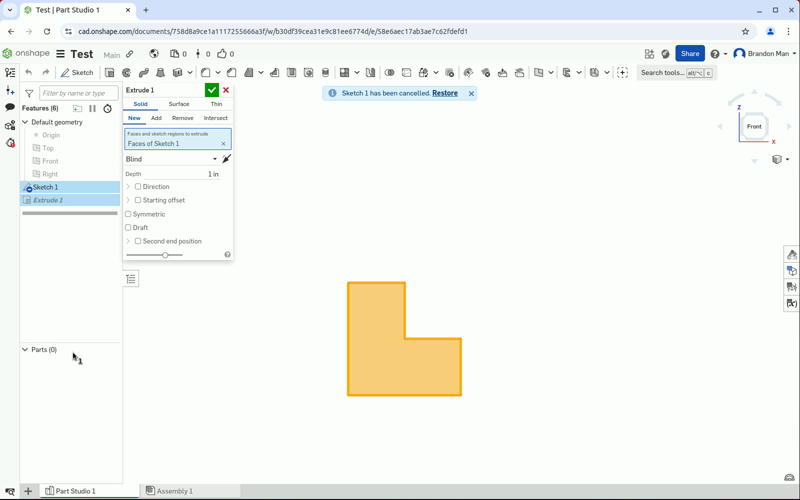
mouse_move(143, 106)
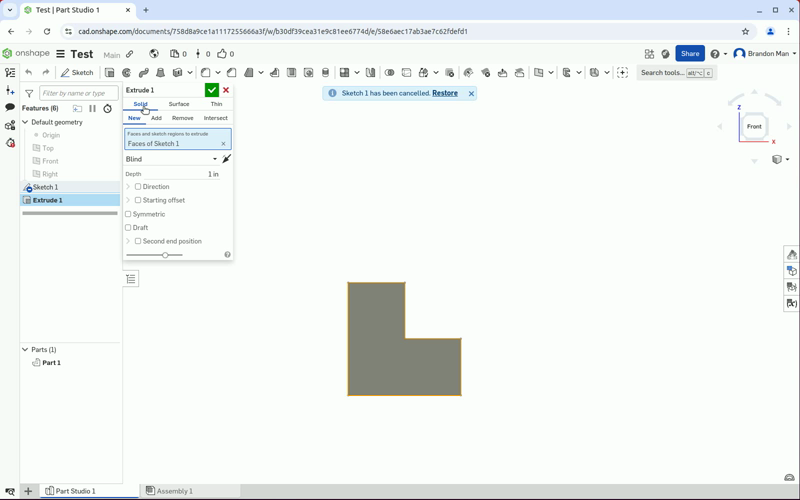
click(143, 106)
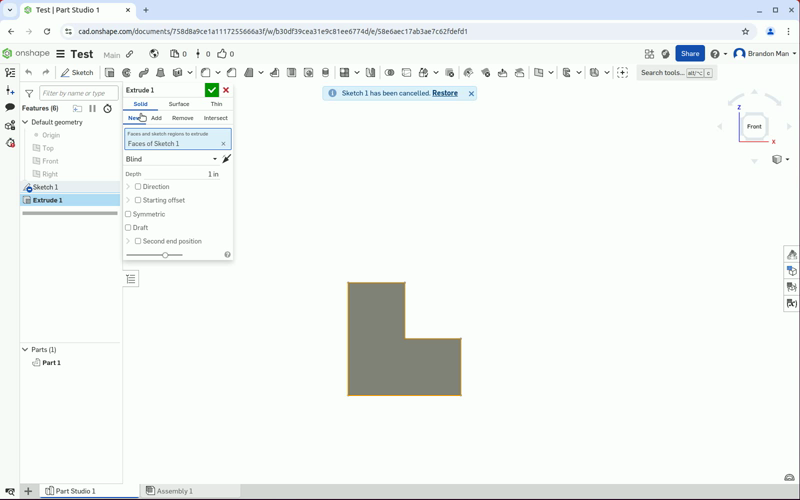
mouse_move(137, 120)
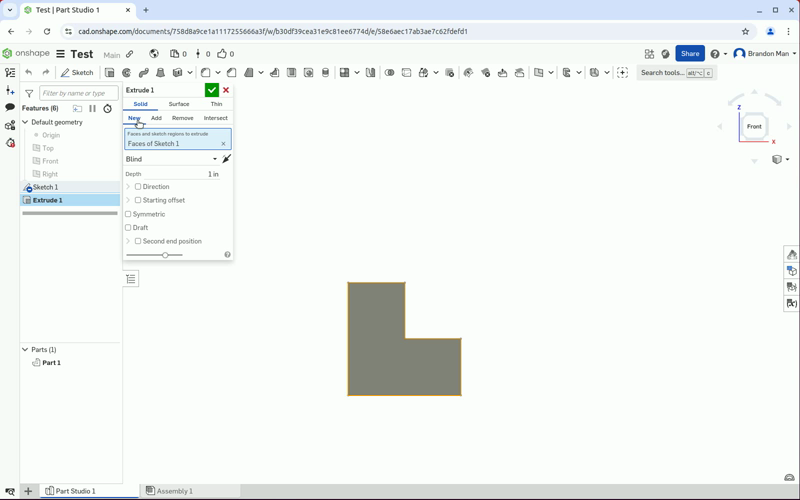
click(137, 120)
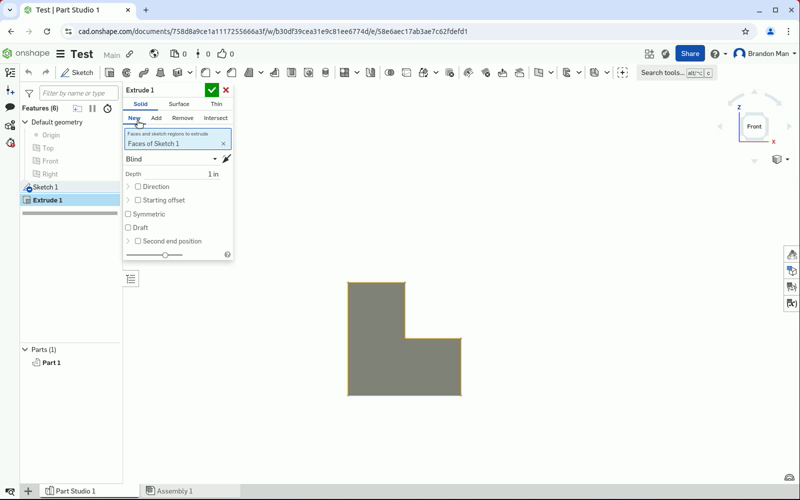
key(tab, 4)
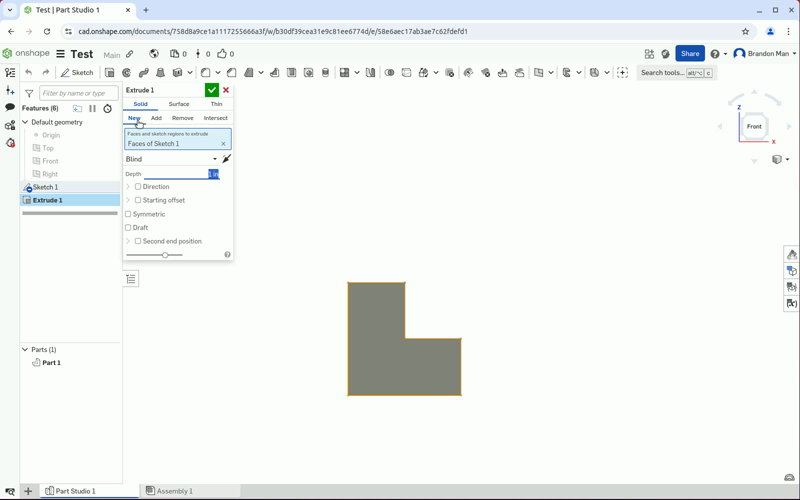
text(11.554)
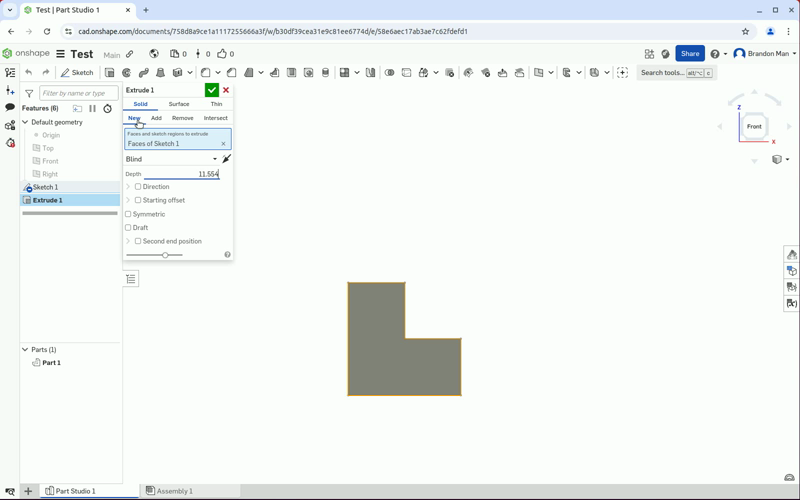
key(enter)
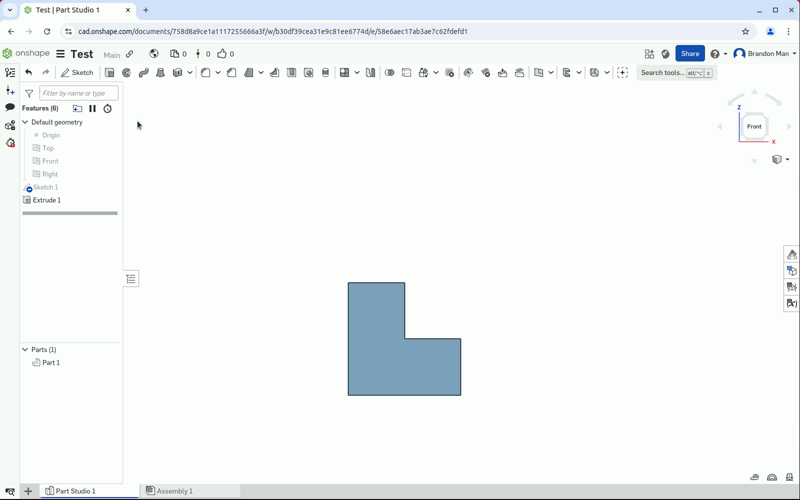
key(shift+h)
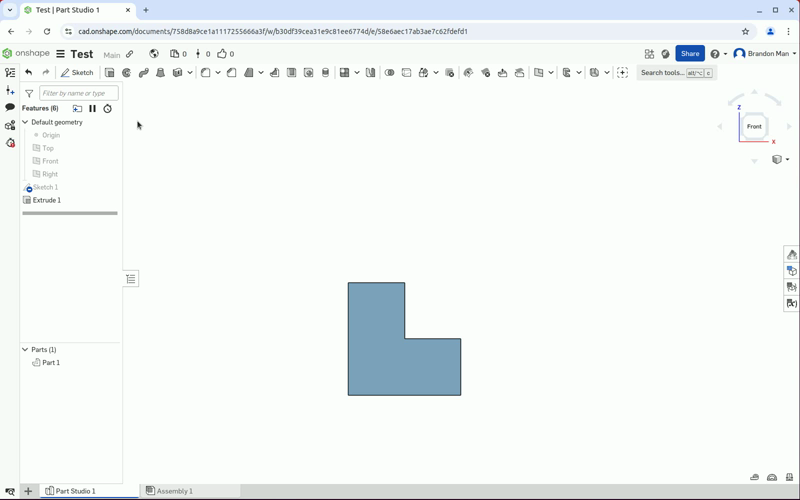
key(shift+h)
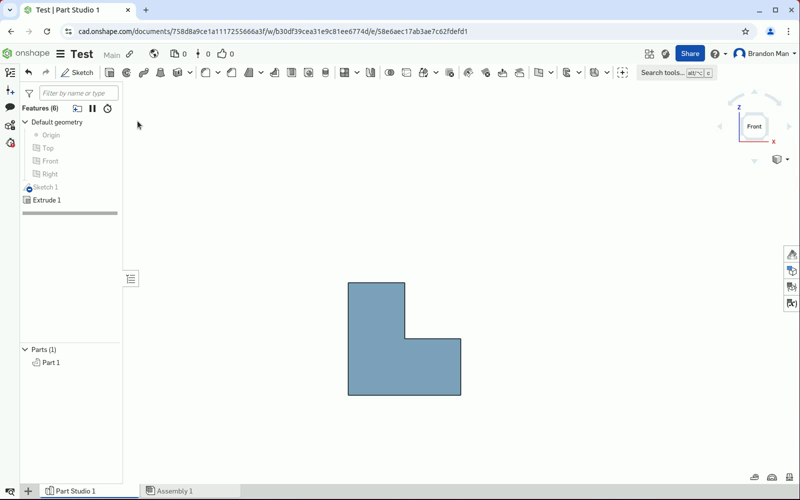
mouse_move(73, 189)
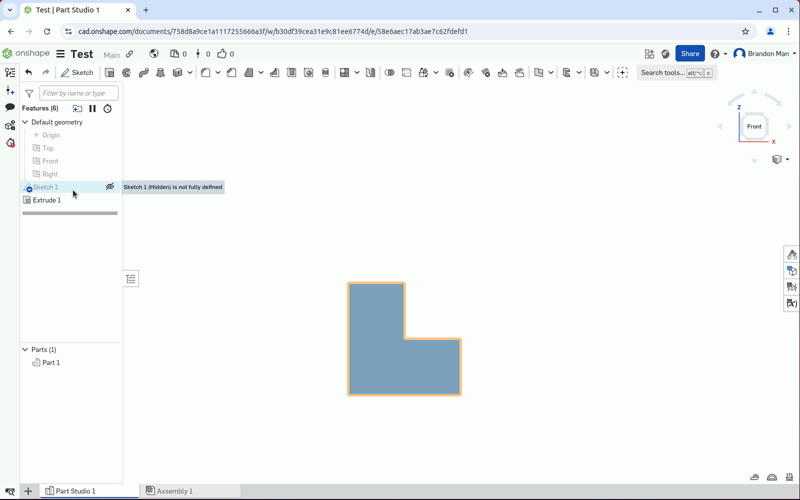
click(73, 189)
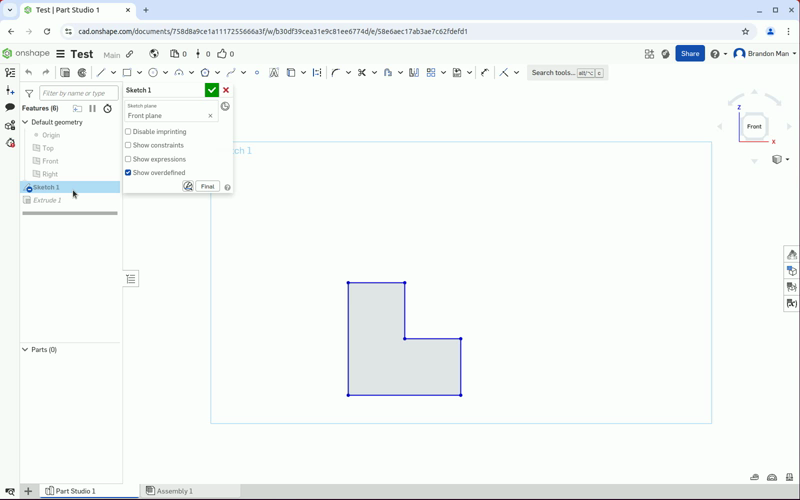
mouse_move(229, 92)
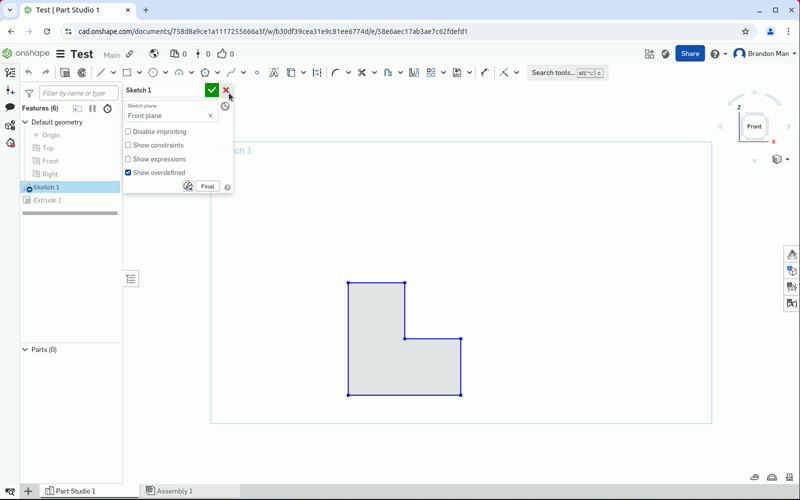
click(229, 92)
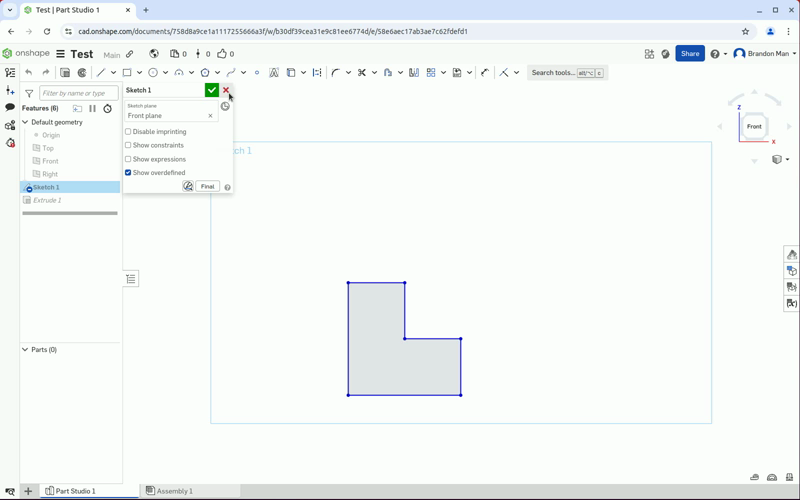
key(shift+s)
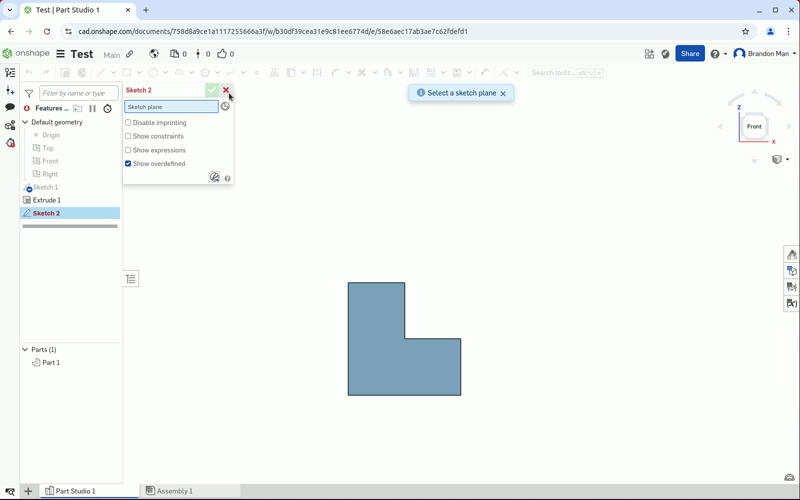
mouse_move(73, 163)
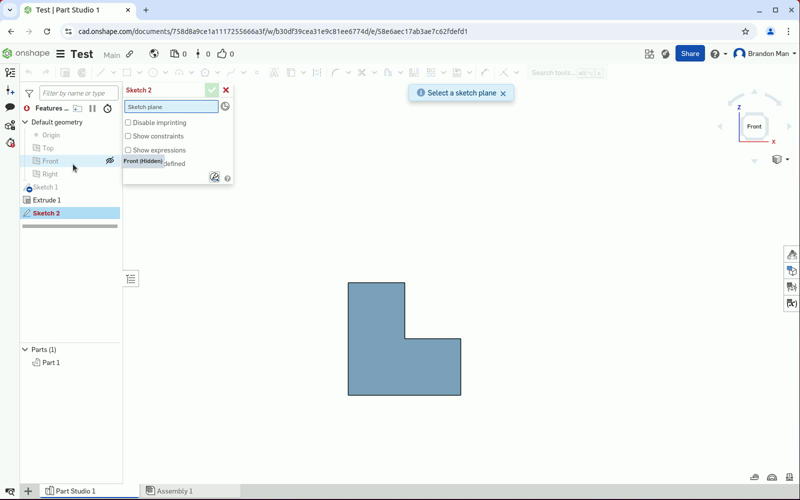
click(73, 163)
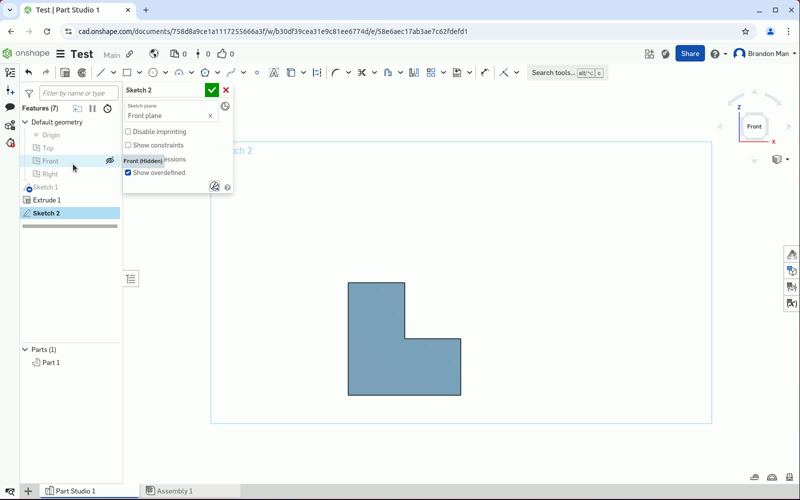
mouse_move(73, 352)
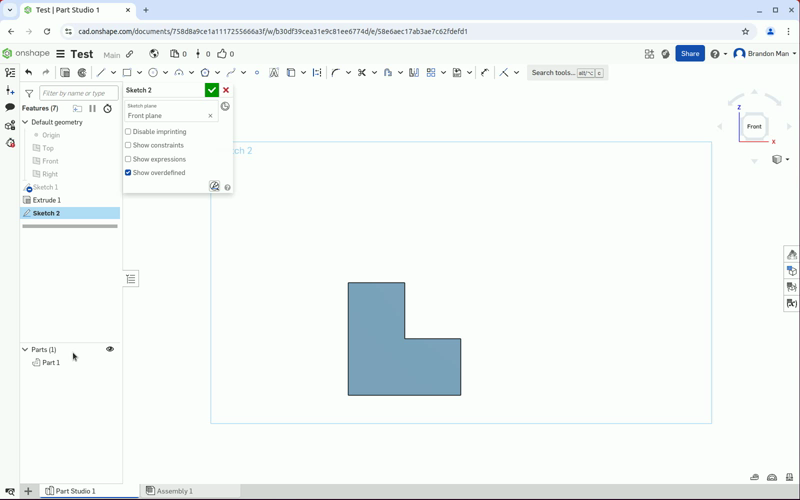
key(y)
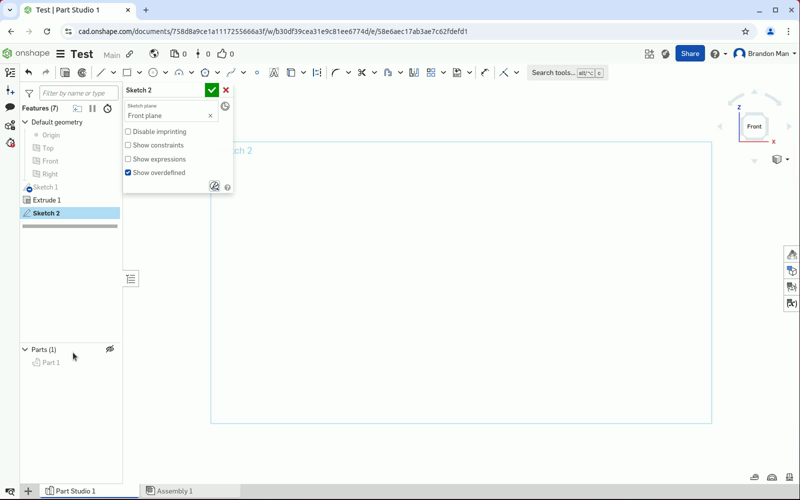
key(l)
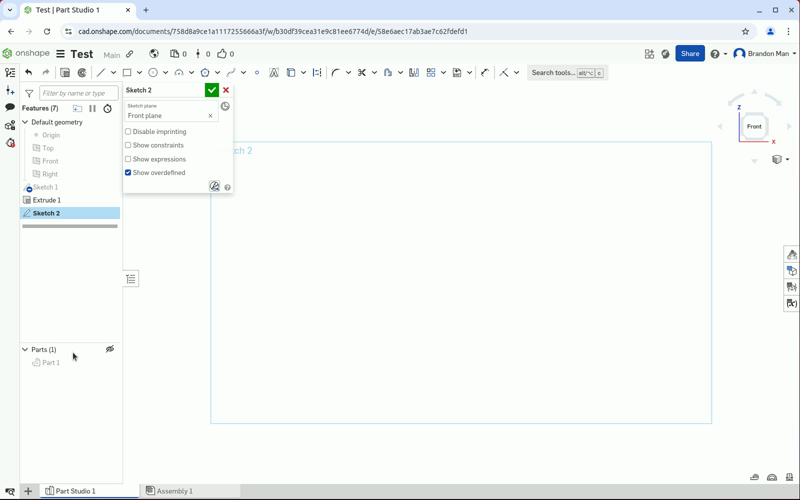
key_down(shift)
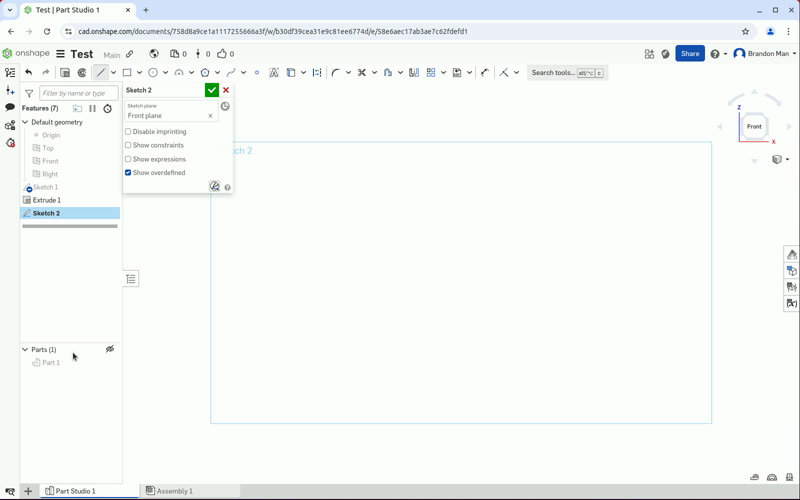
mouse_move(404, 339)
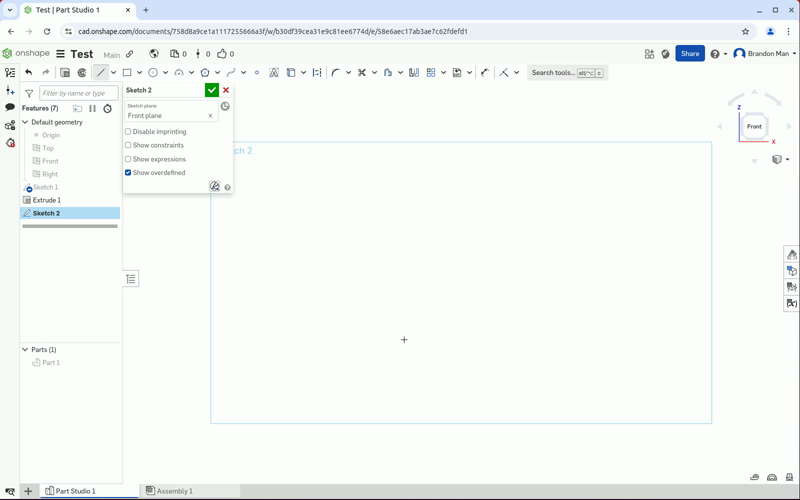
click(404, 339)
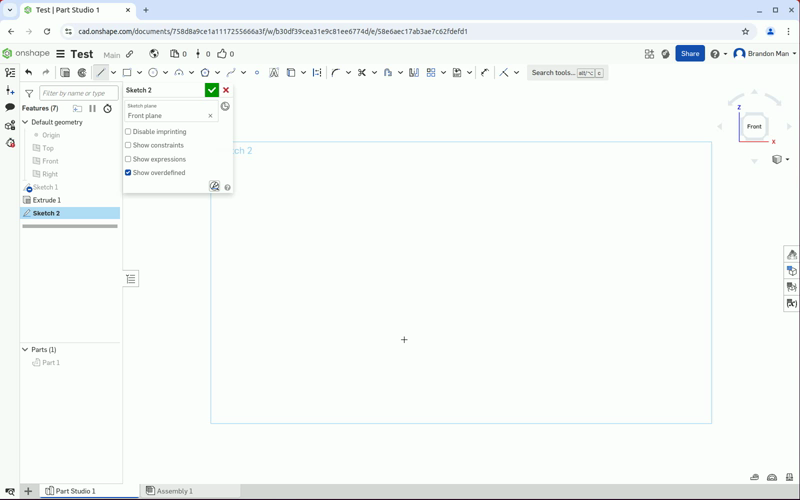
key_up(shift)
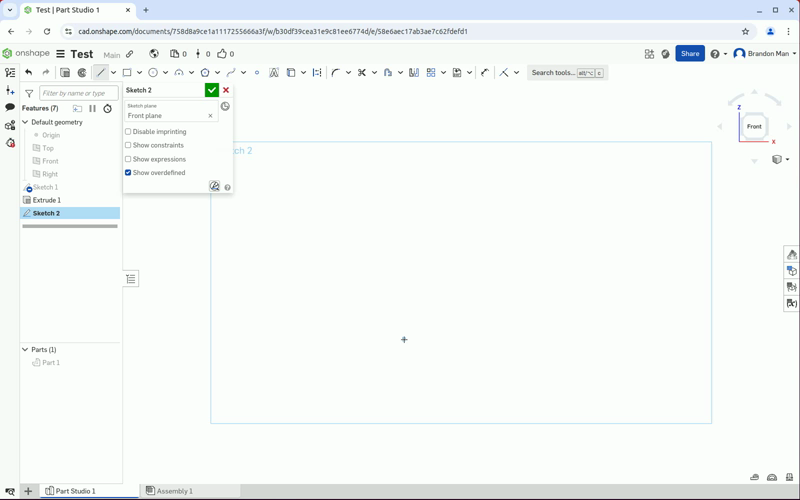
key_down(shift)
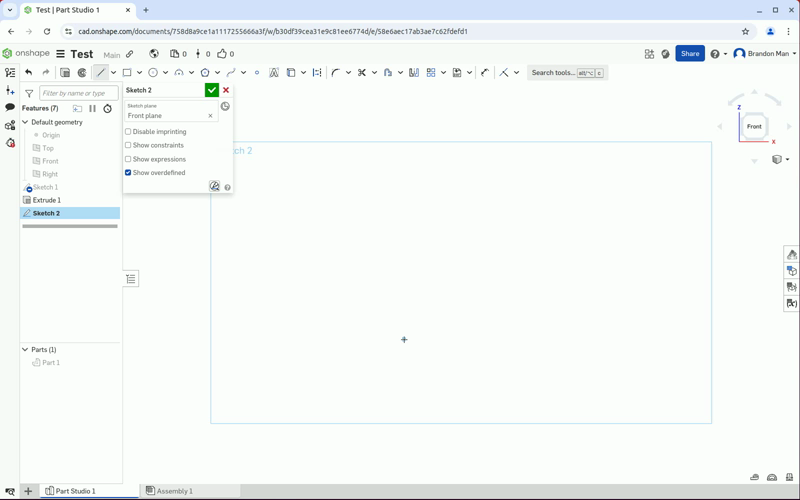
mouse_move(434, 339)
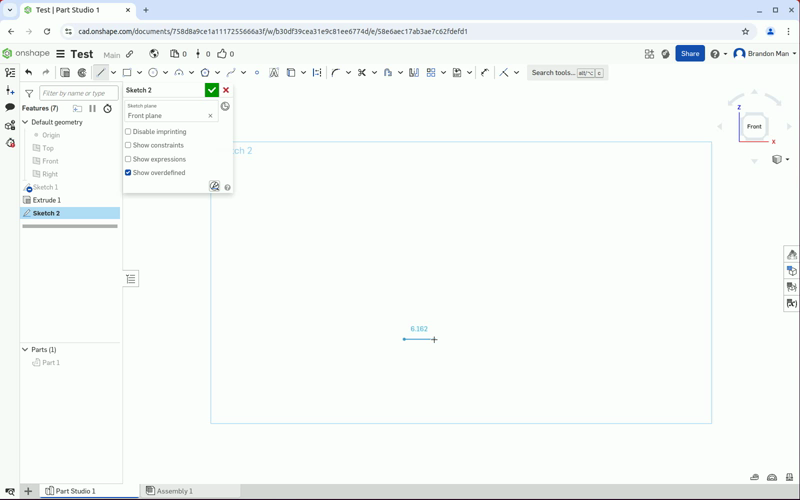
mouse_move(461, 339)
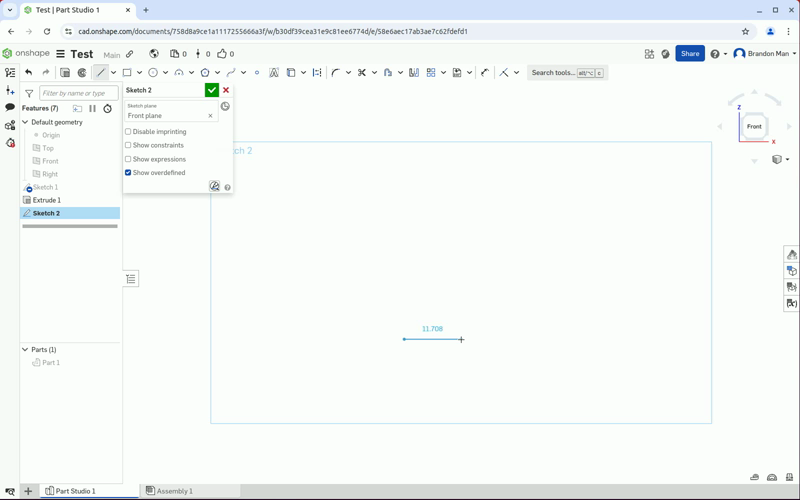
click(461, 339)
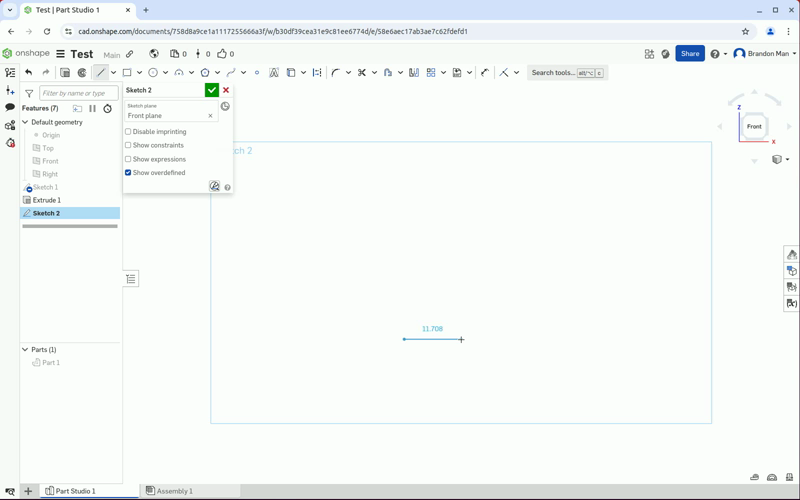
key_up(shift)
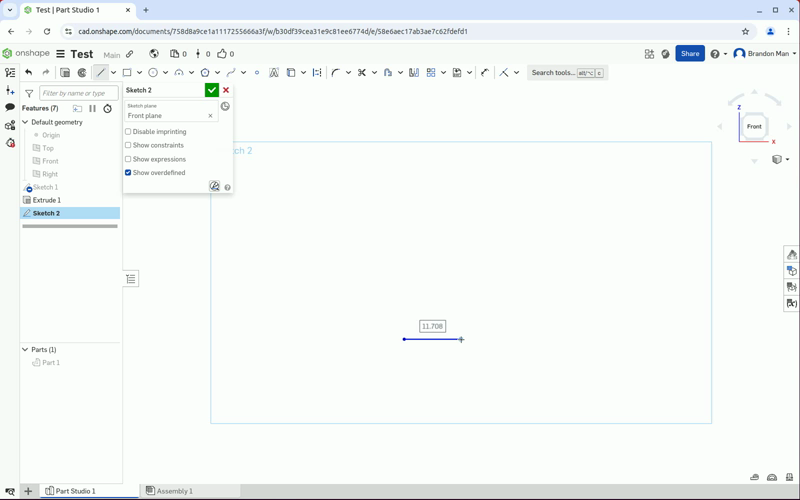
key_down(shift)
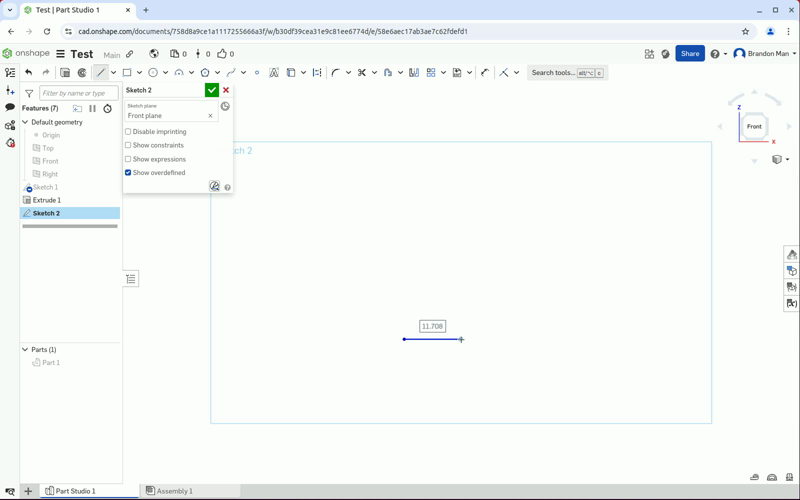
mouse_move(491, 339)
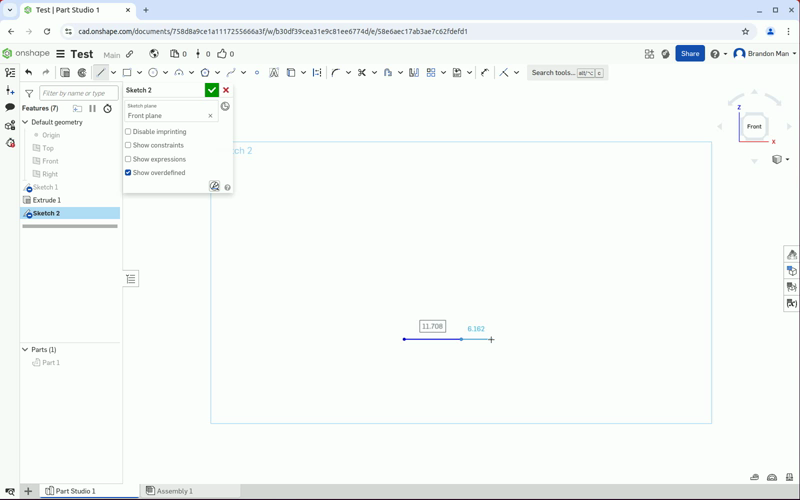
mouse_move(461, 282)
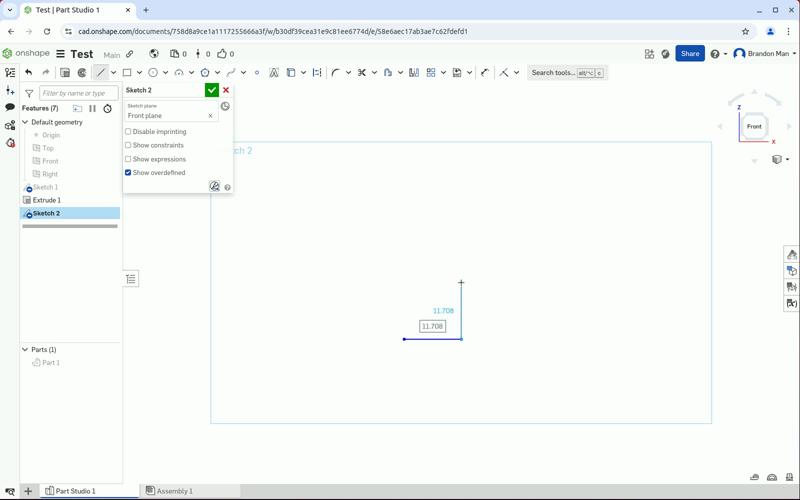
click(461, 282)
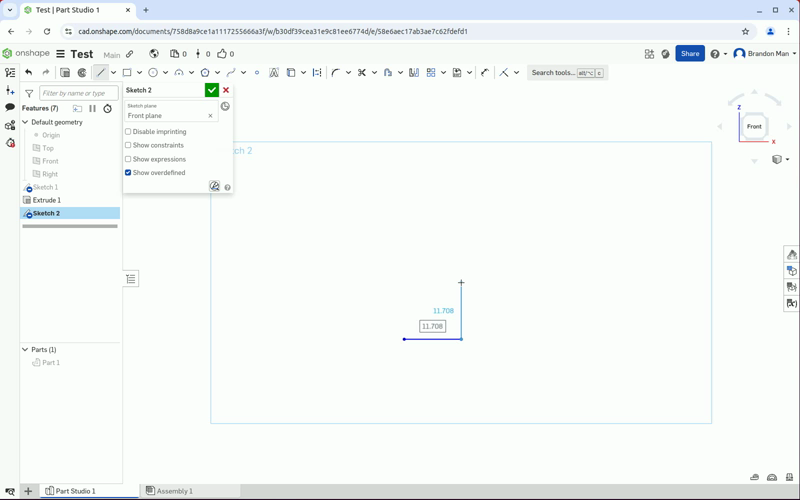
key_up(shift)
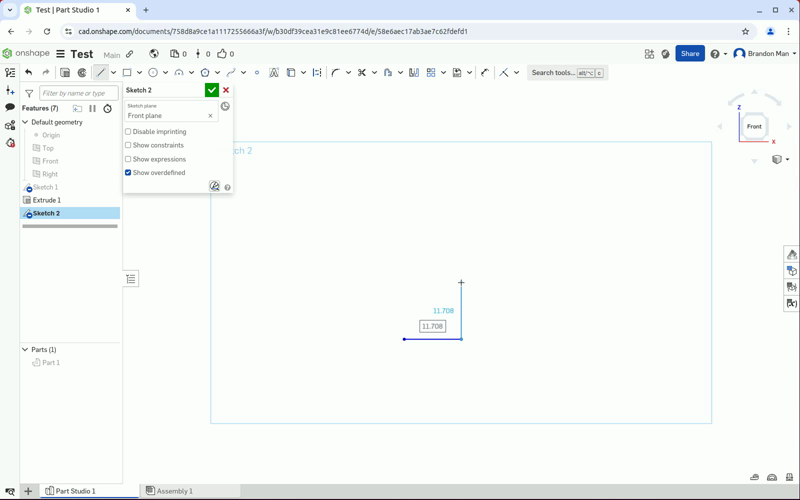
key_down(shift)
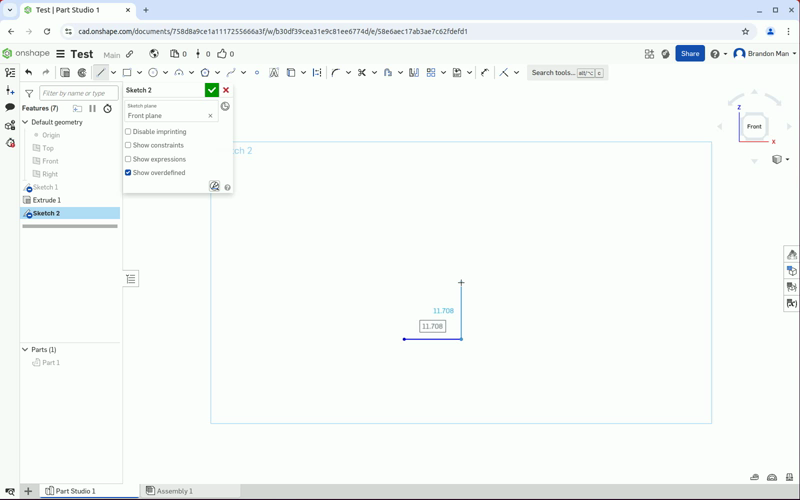
mouse_move(491, 282)
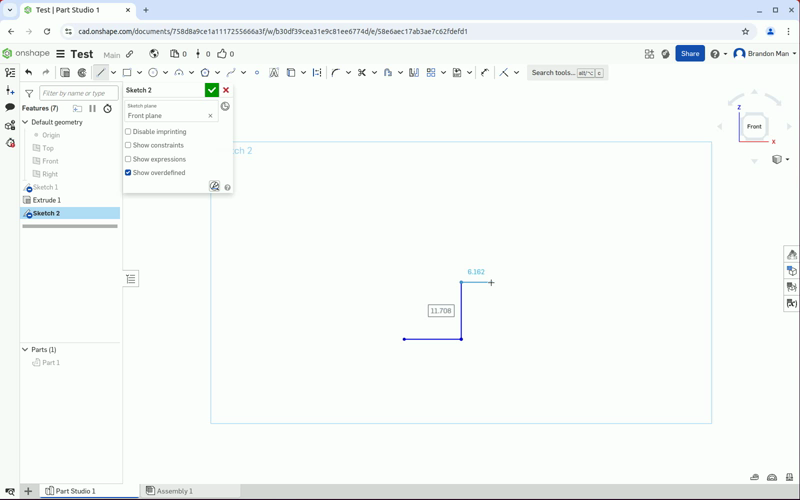
mouse_move(404, 282)
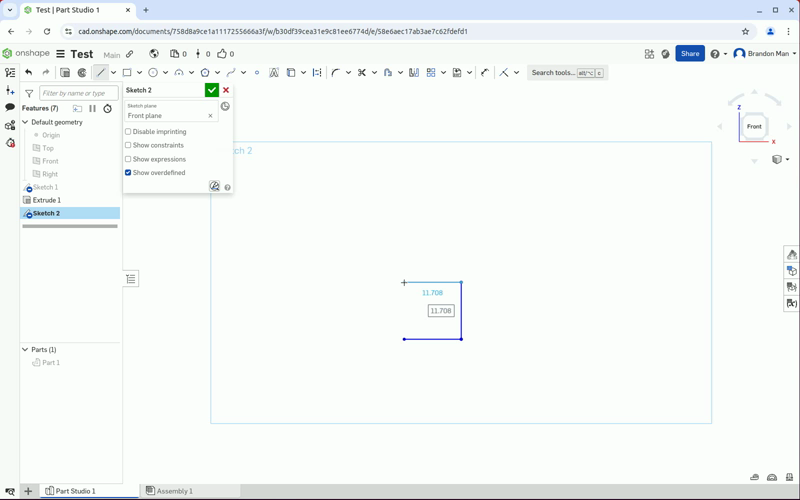
click(404, 282)
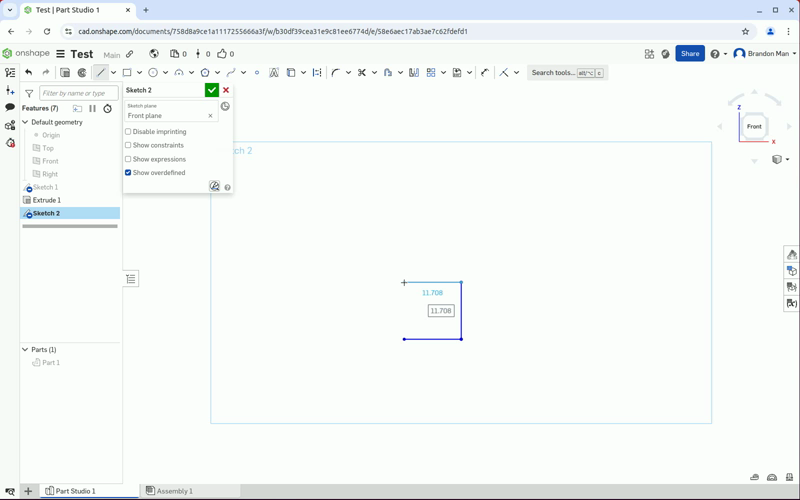
key_up(shift)
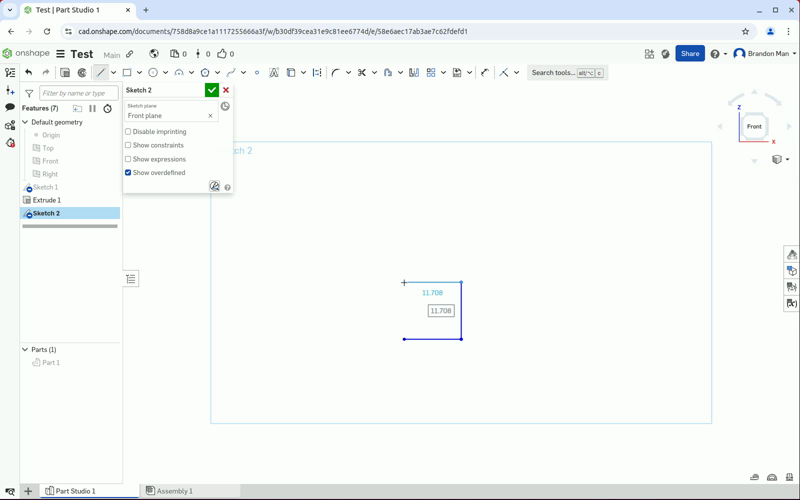
mouse_move(434, 282)
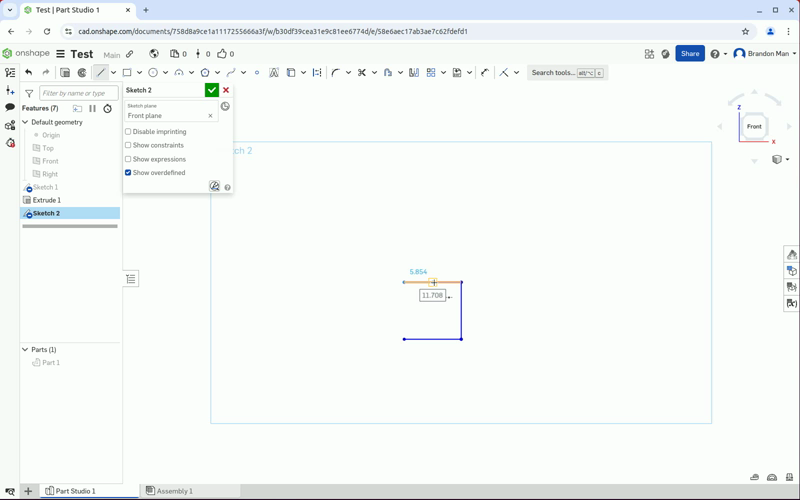
key_down(shift)
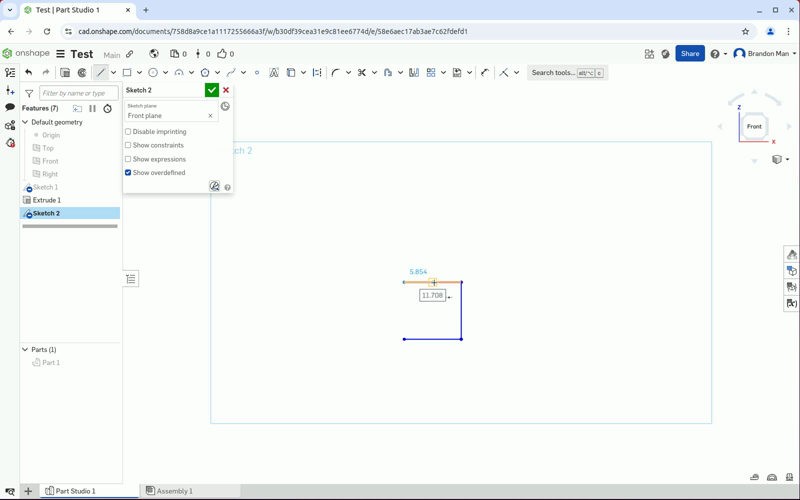
mouse_move(404, 339)
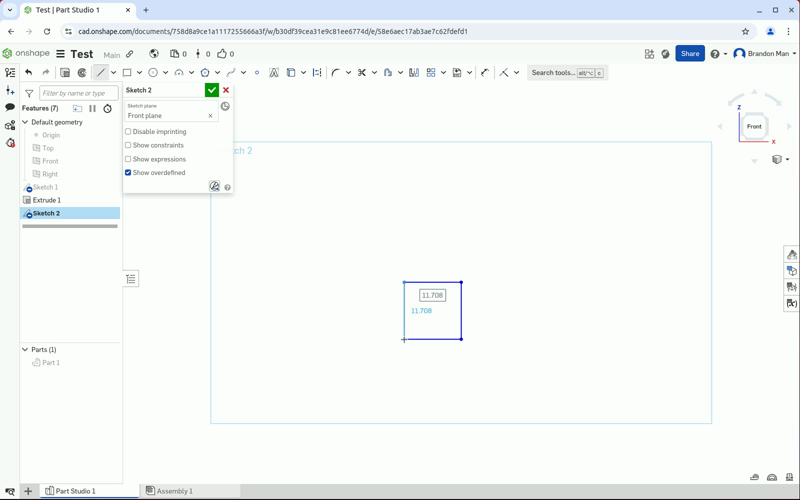
key_up(shift)
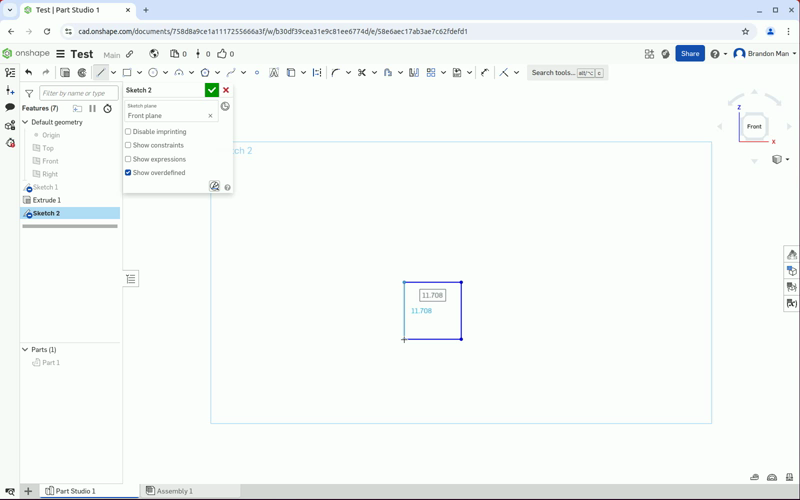
click(404, 339)
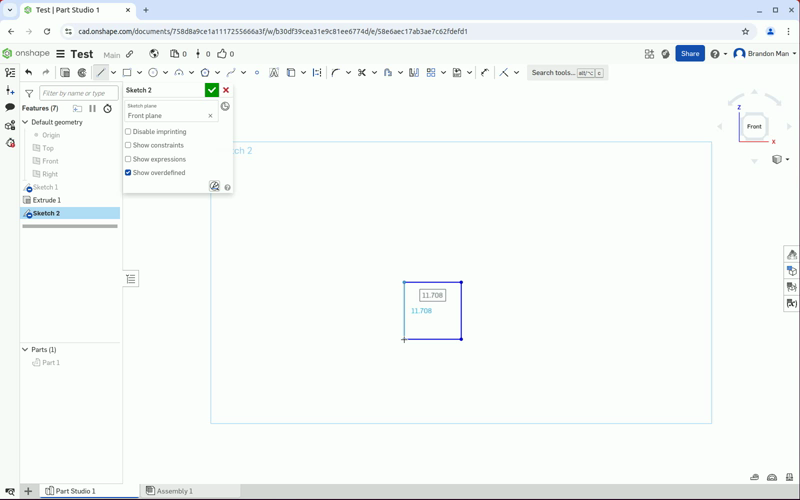
key(esc)
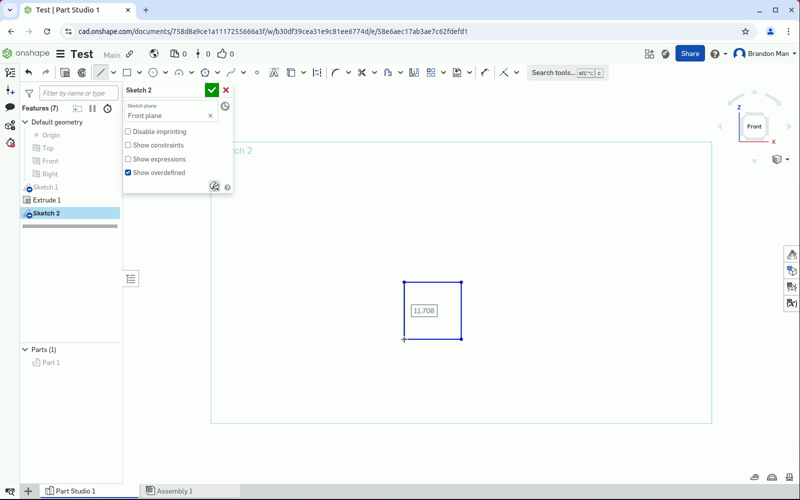
mouse_move(410, 285)
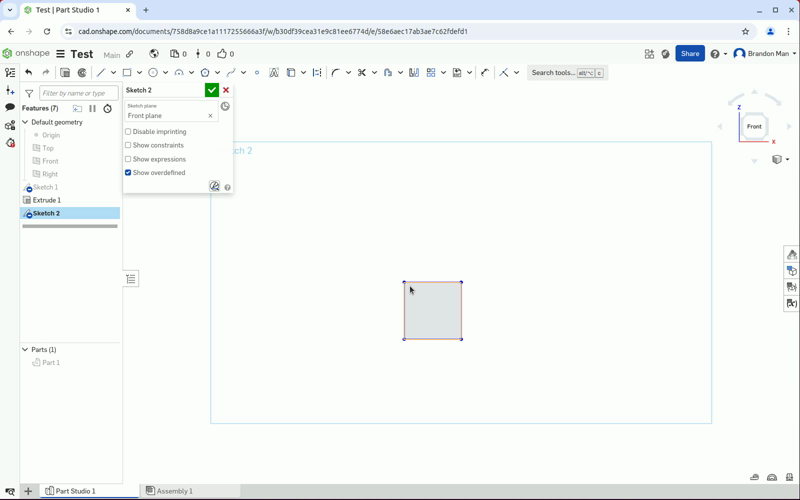
click(410, 285)
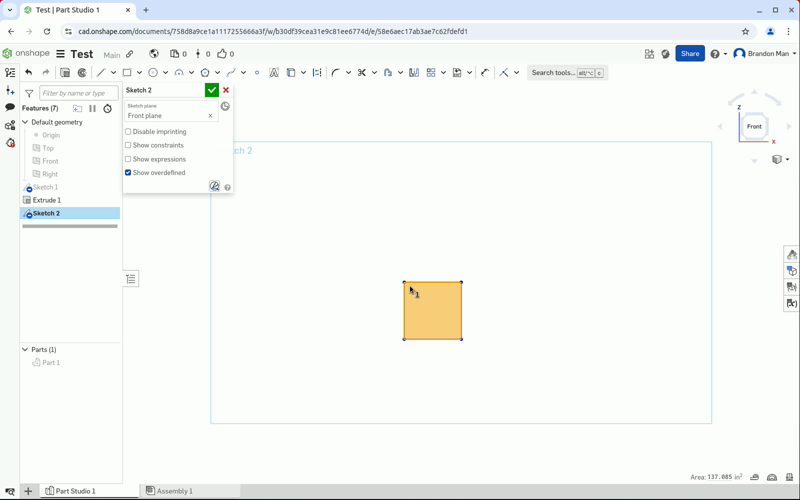
mouse_move(73, 352)
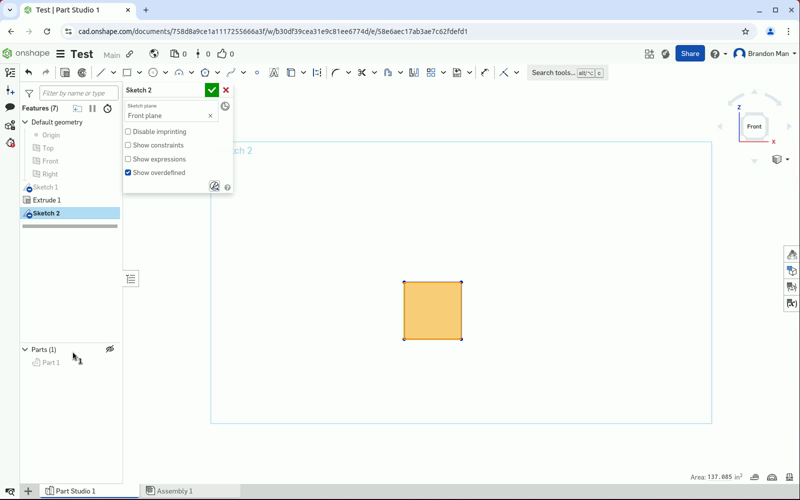
key(shift+y)
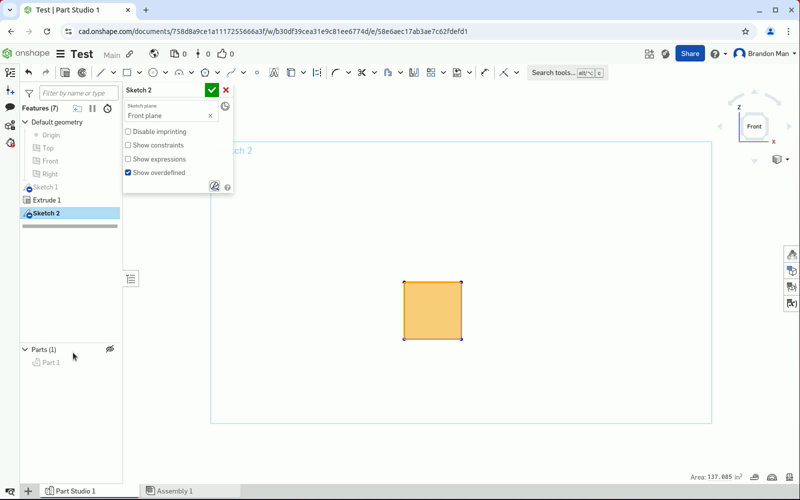
key(shift+e)
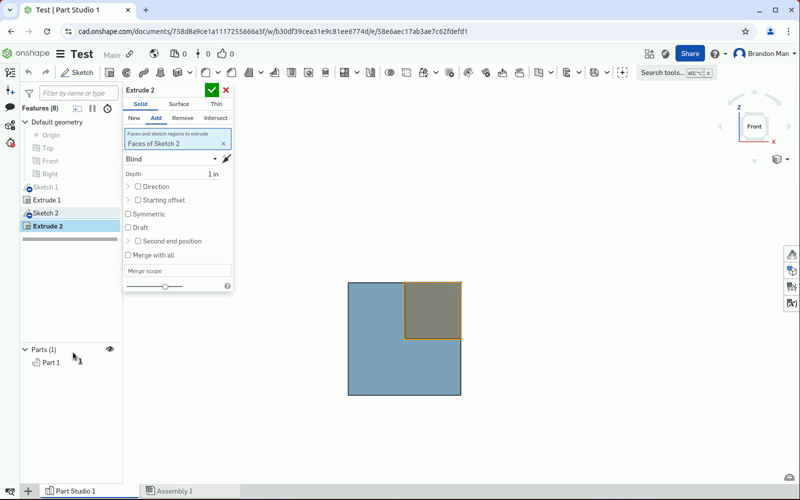
mouse_move(143, 106)
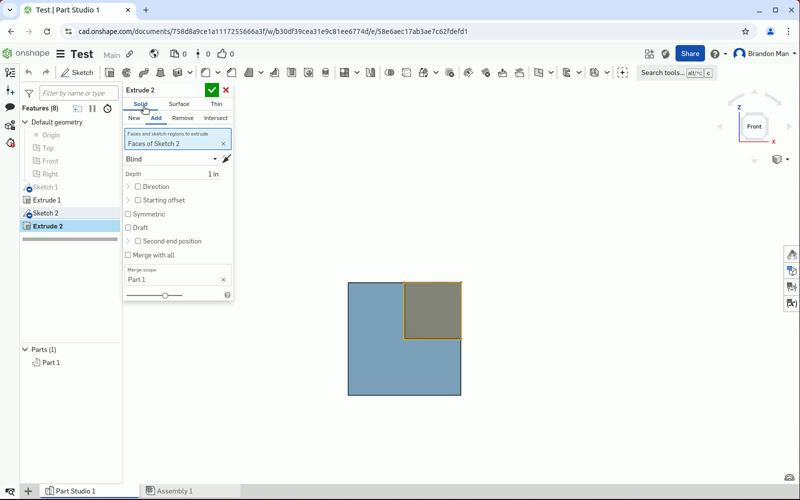
click(143, 106)
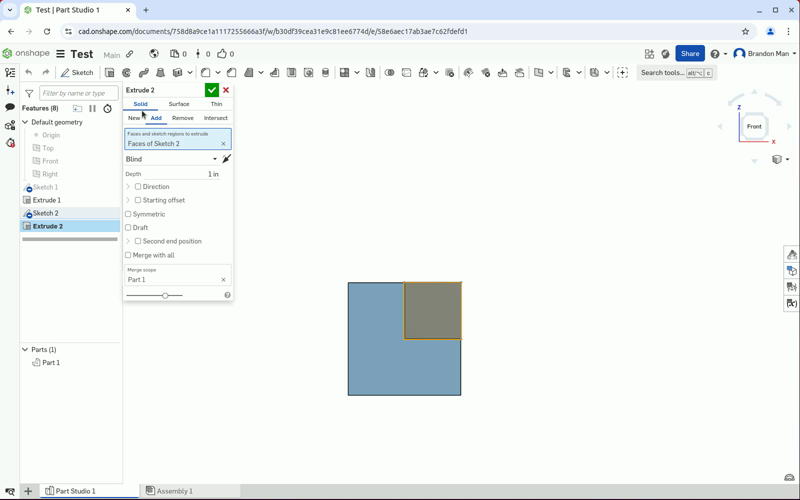
mouse_move(137, 120)
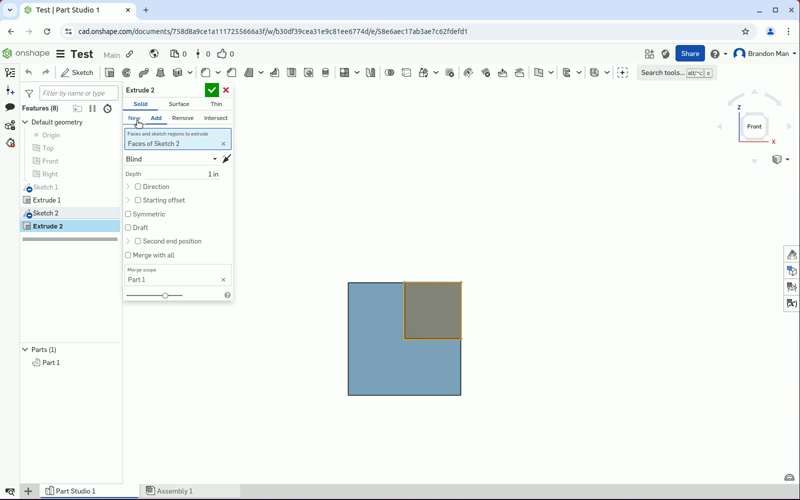
click(137, 120)
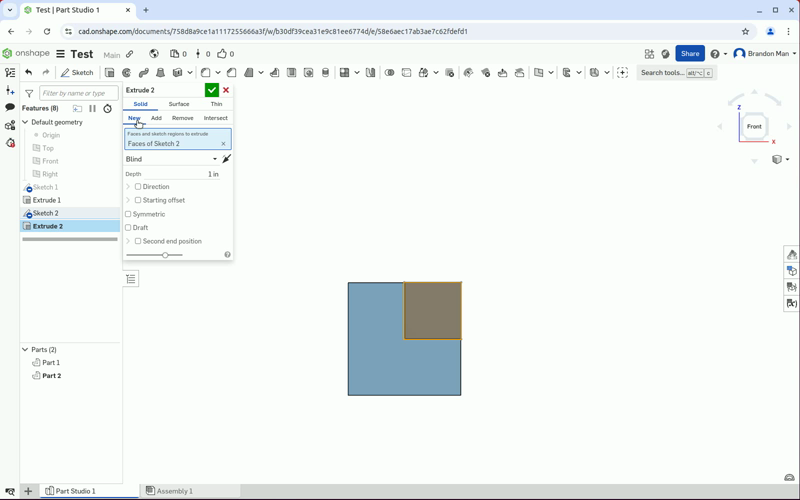
key(tab, 4)
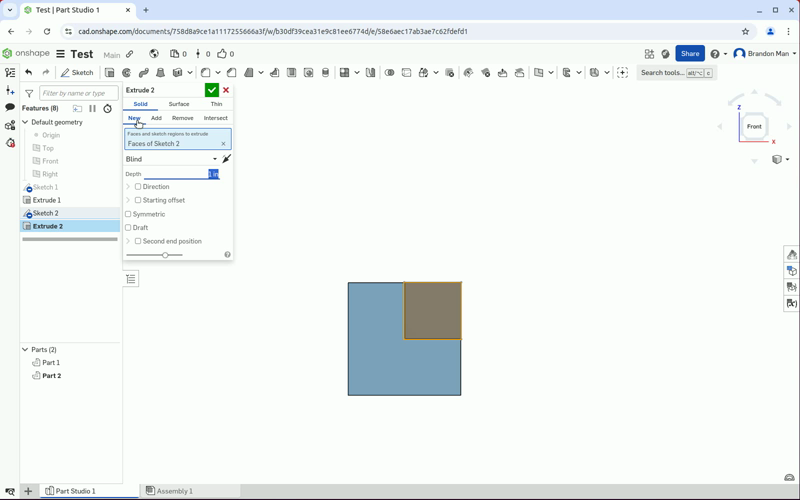
text(23.108)
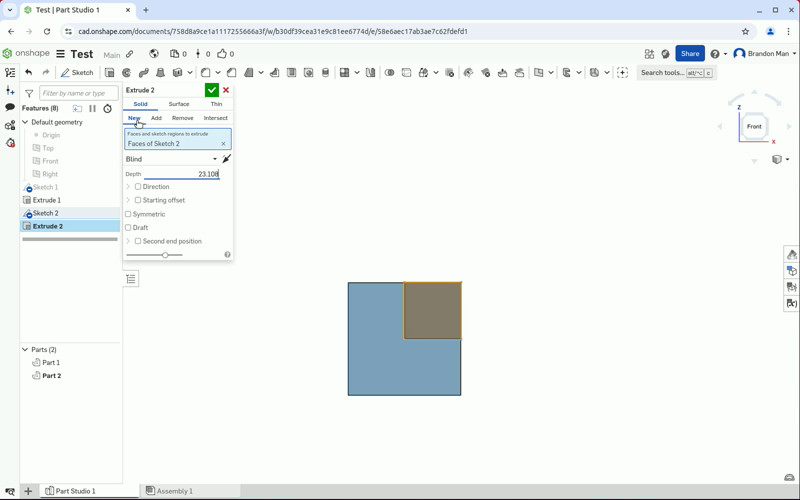
key(enter)
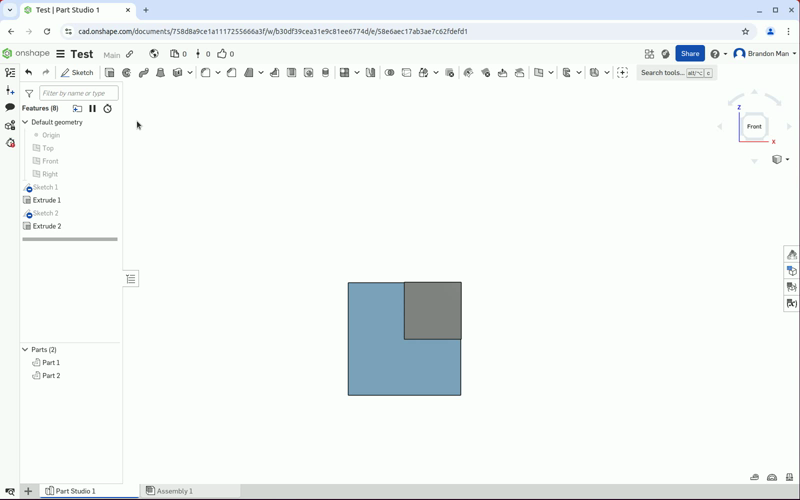
key(shift+h)
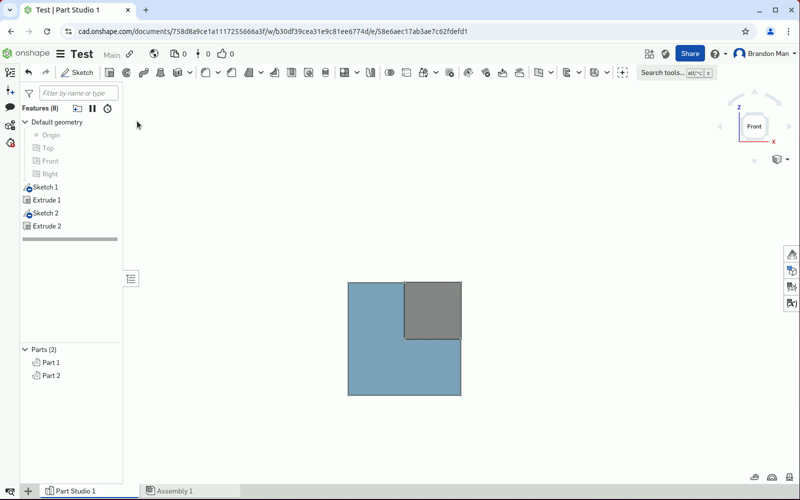
key(shift+h)
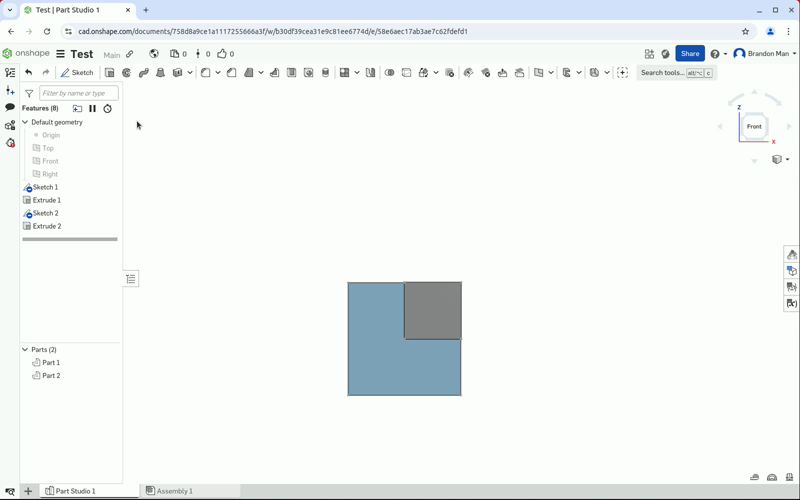
key(shift+7)
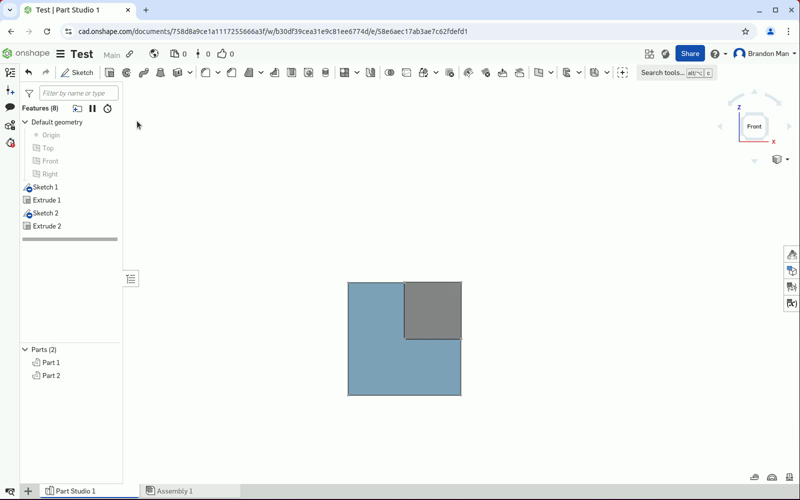
key(left, 2)
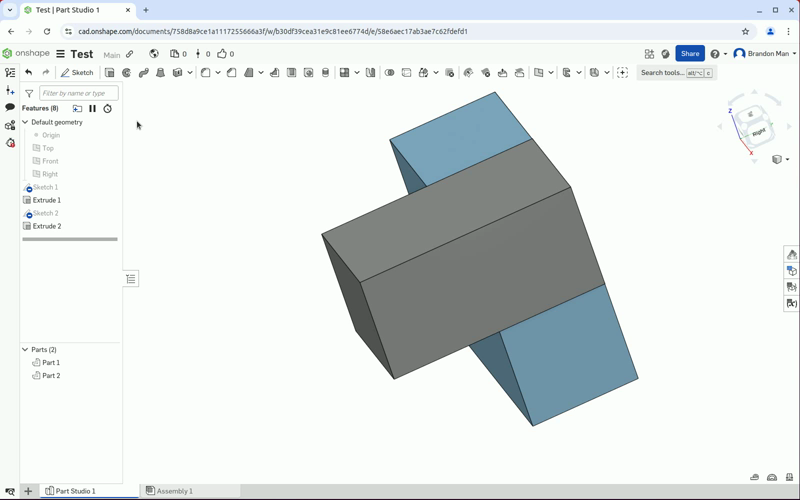
key(down, 2)
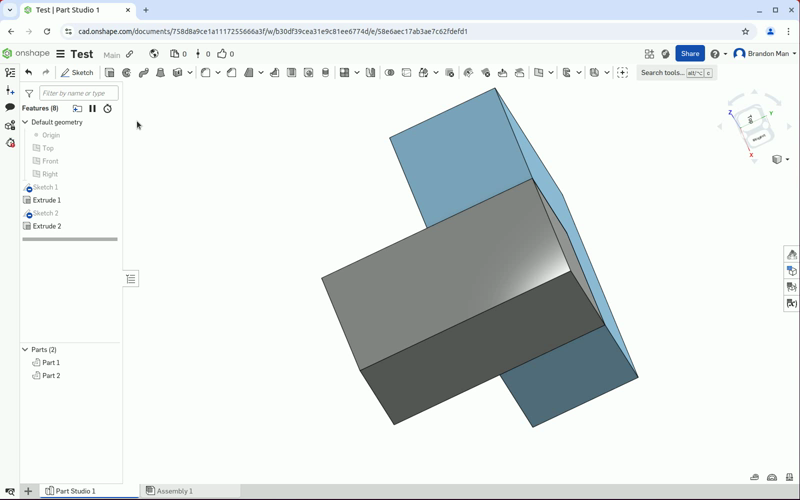
key(up, 2)
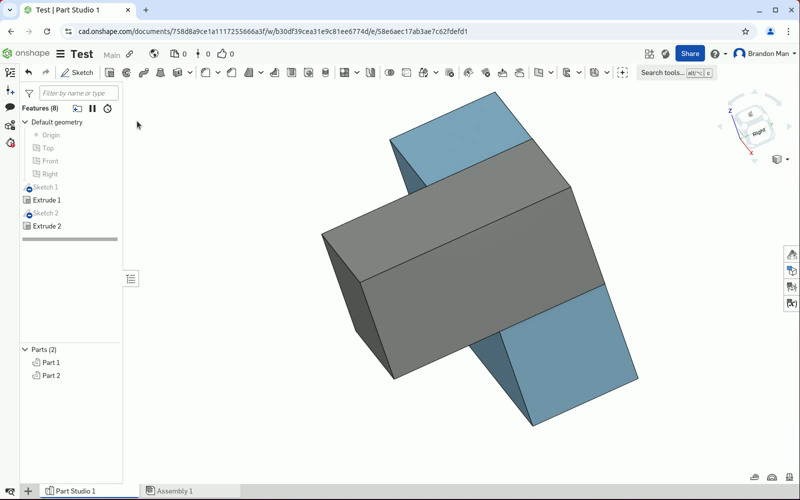
key(right, 2)
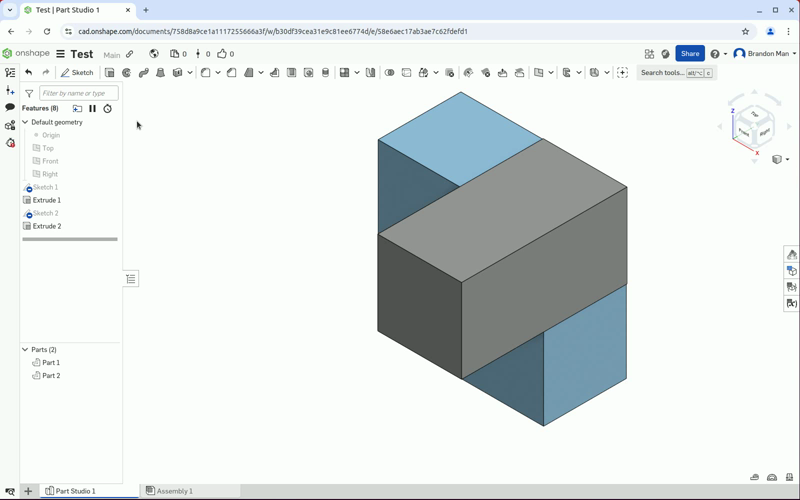
mouse_move(73, 189)
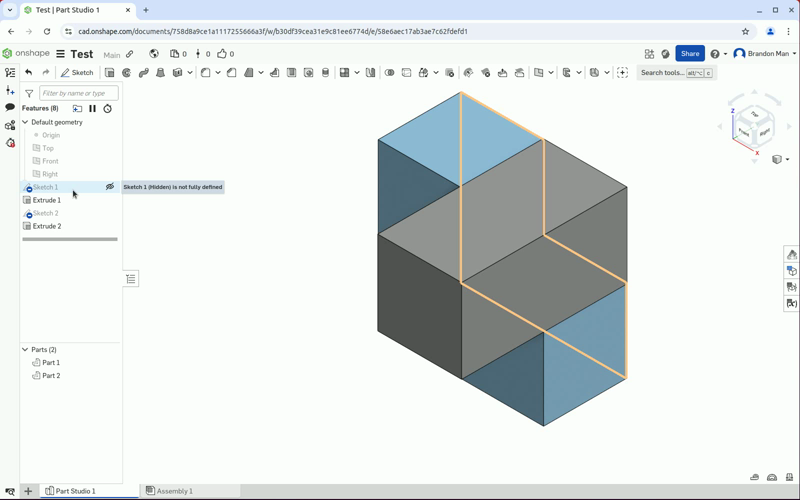
click(73, 189)